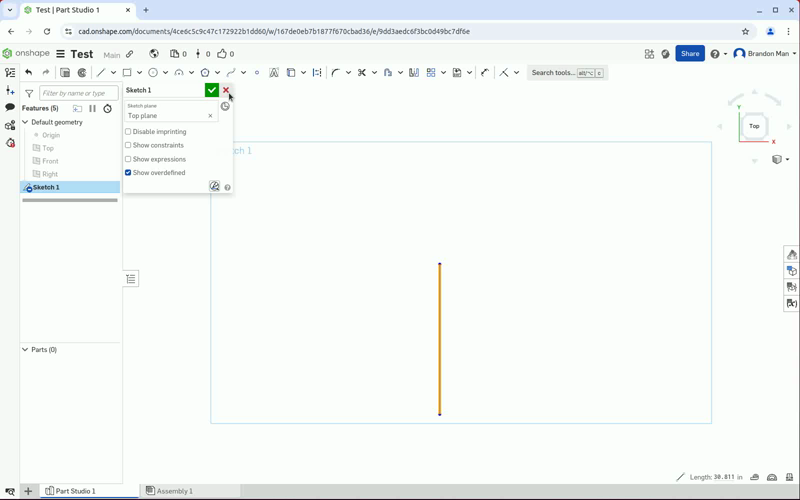
key(shift+h)
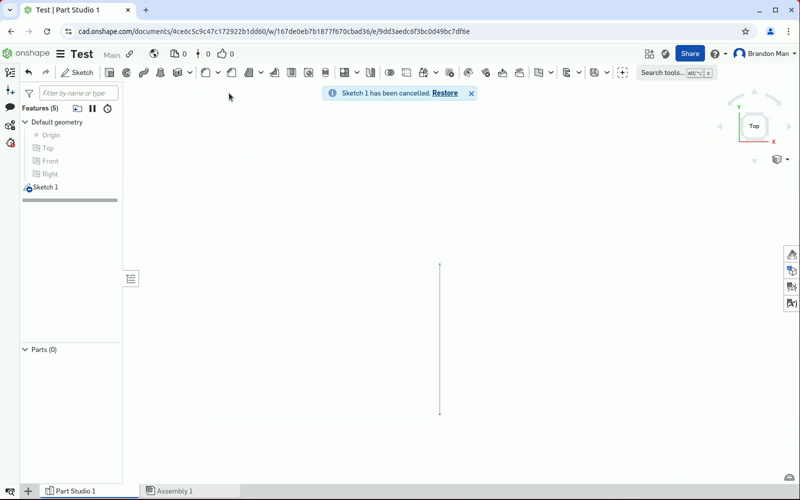
key(shift+s)
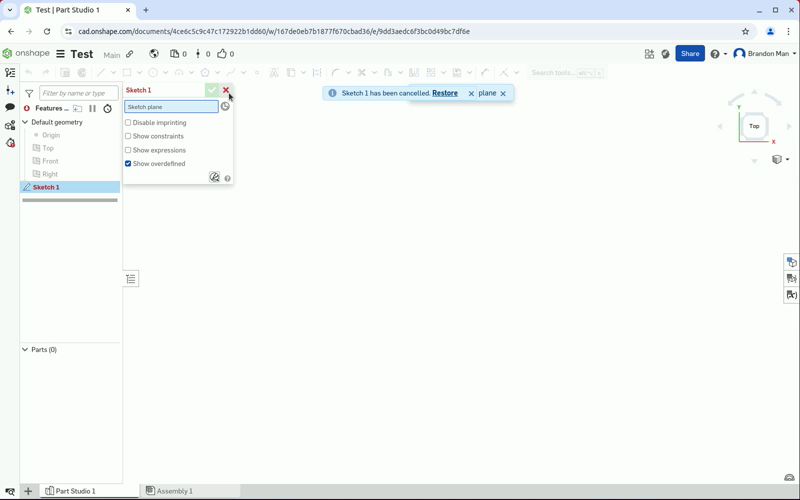
mouse_move(73, 150)
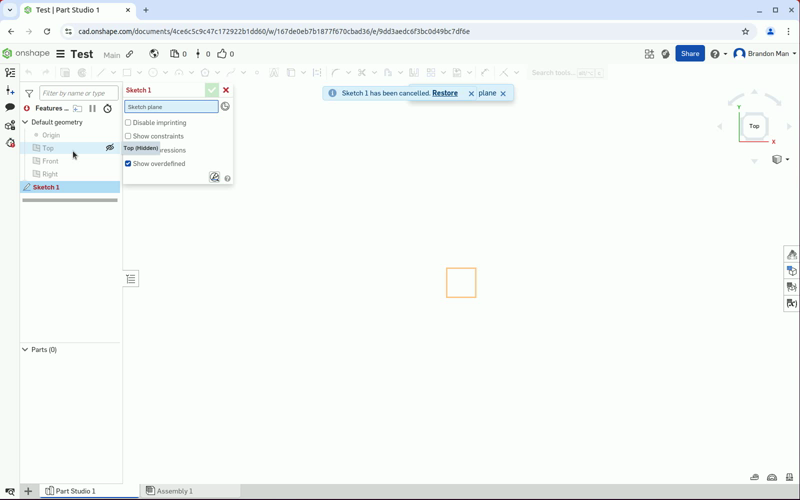
click(73, 150)
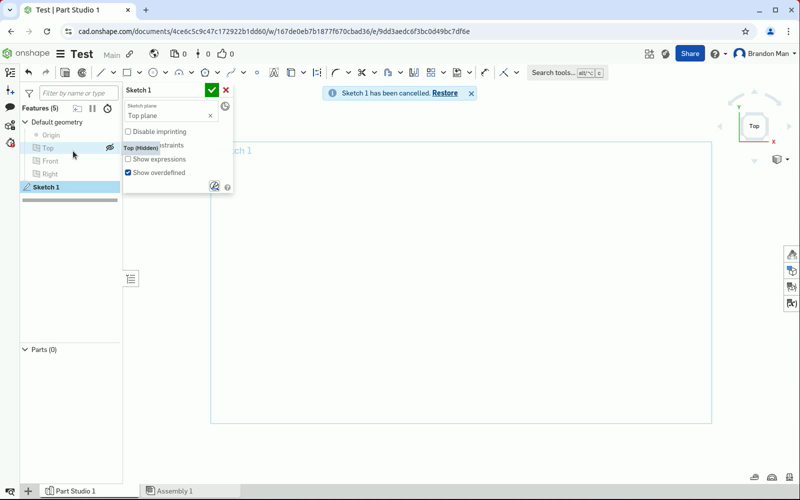
mouse_move(73, 352)
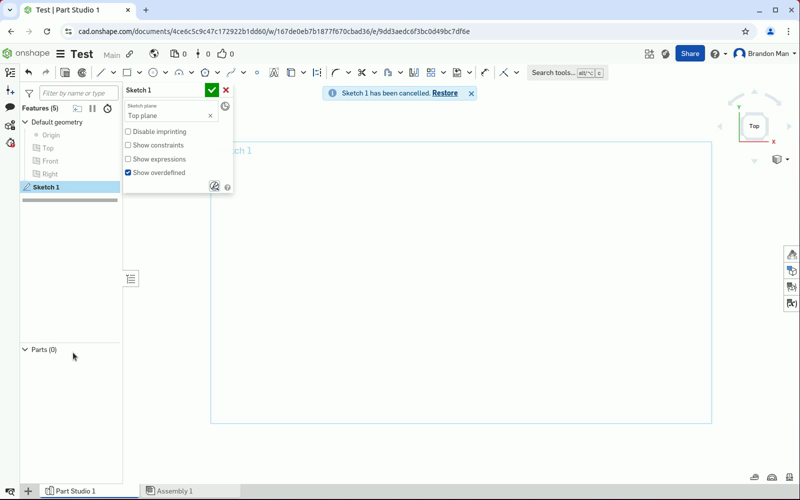
key(y)
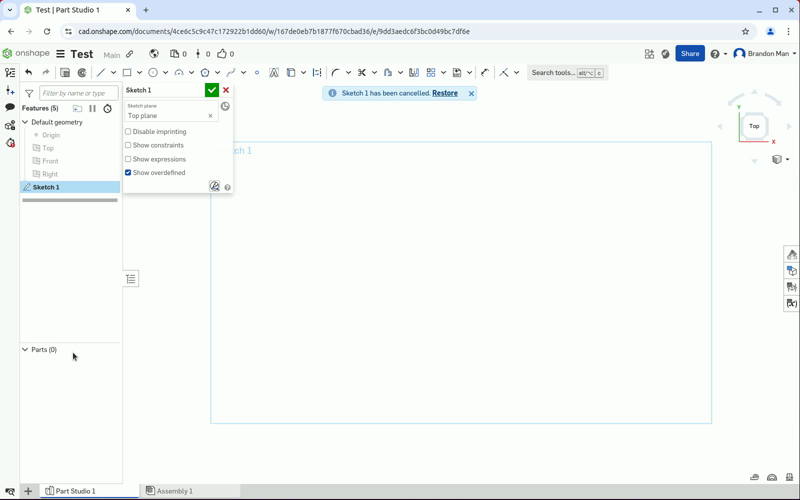
key(l)
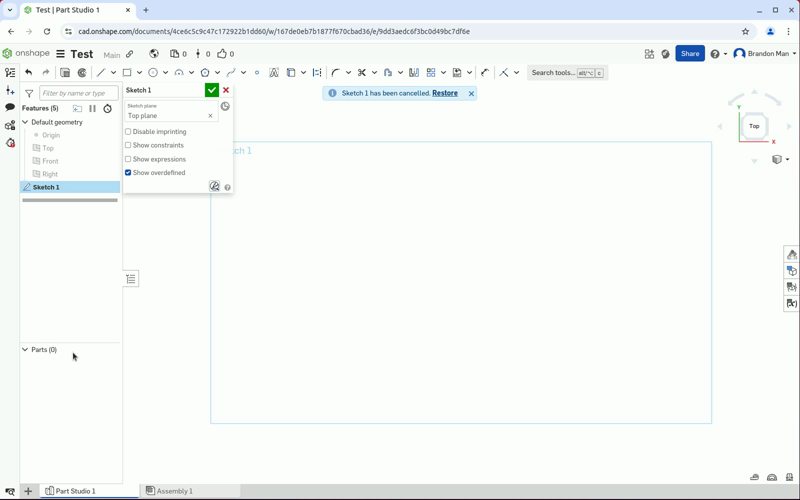
key_down(shift)
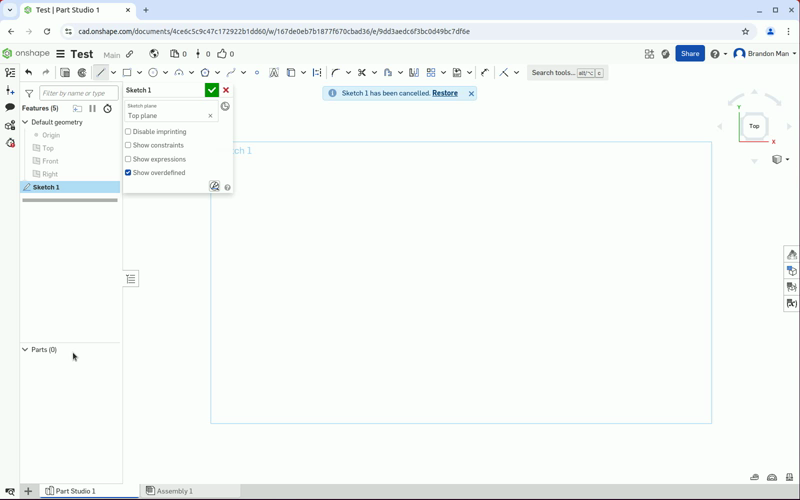
mouse_move(403, 298)
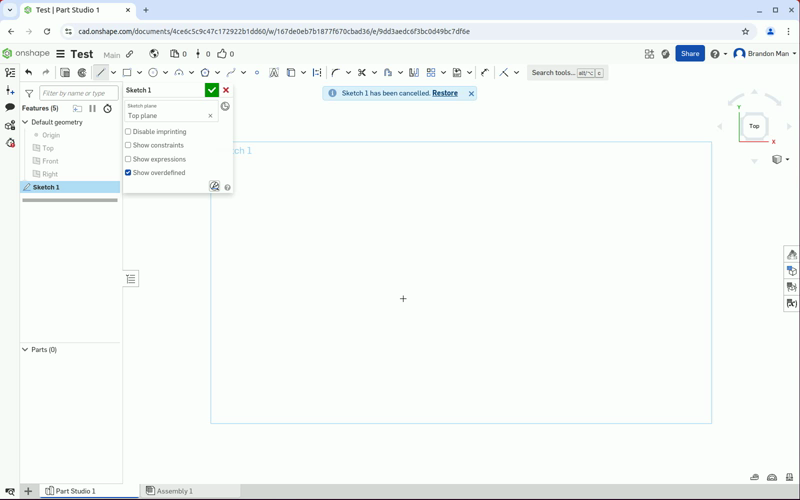
click(403, 298)
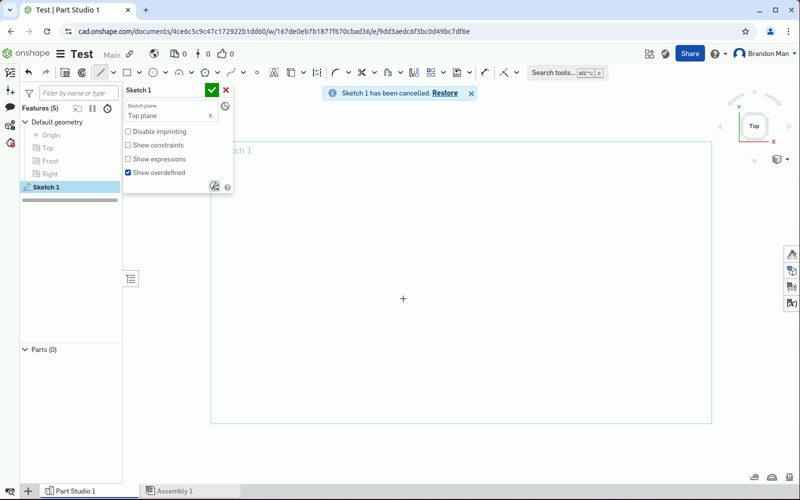
key_up(shift)
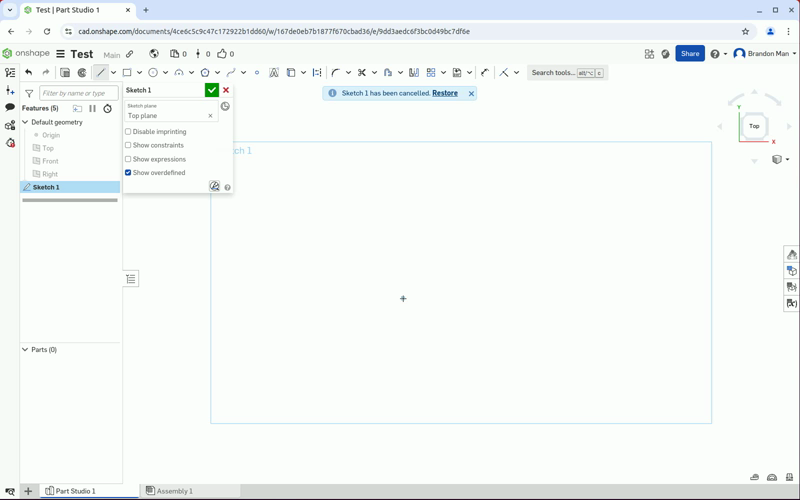
key_down(shift)
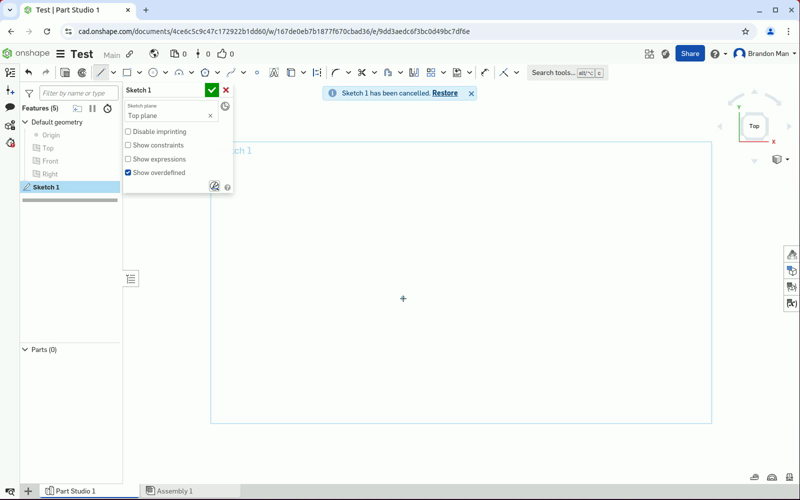
mouse_move(433, 298)
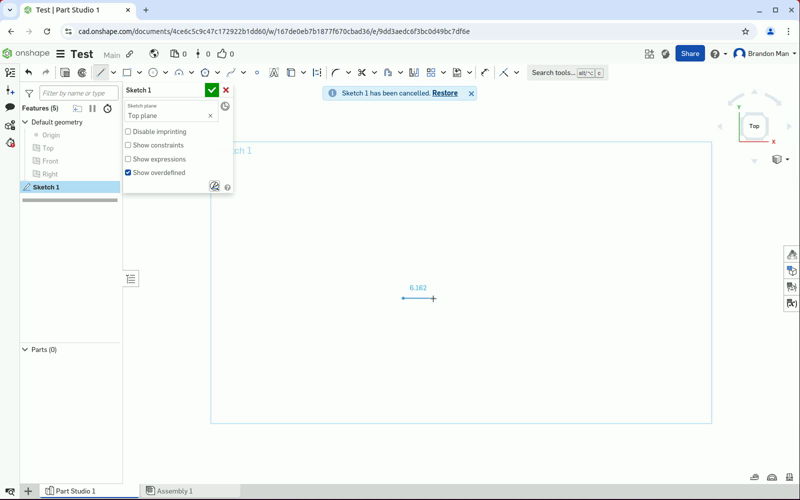
mouse_move(438, 320)
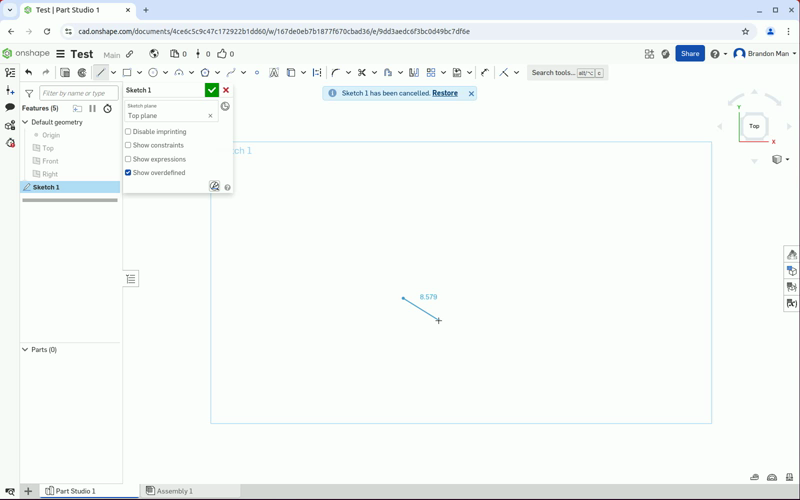
click(438, 320)
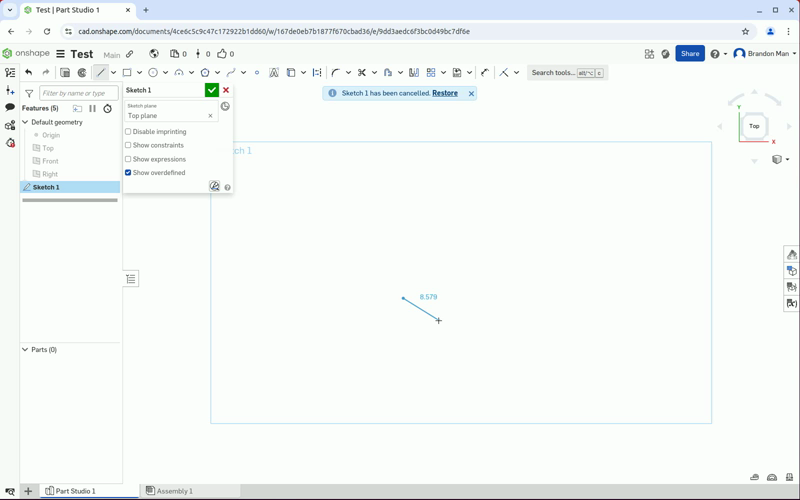
key_up(shift)
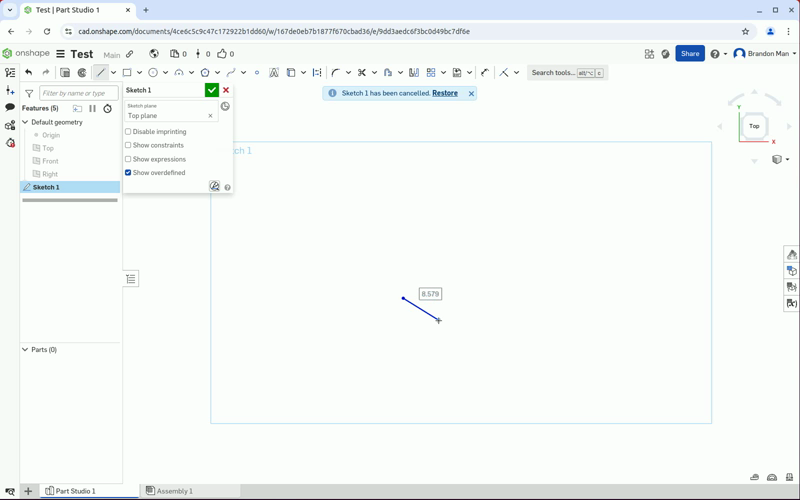
key_down(shift)
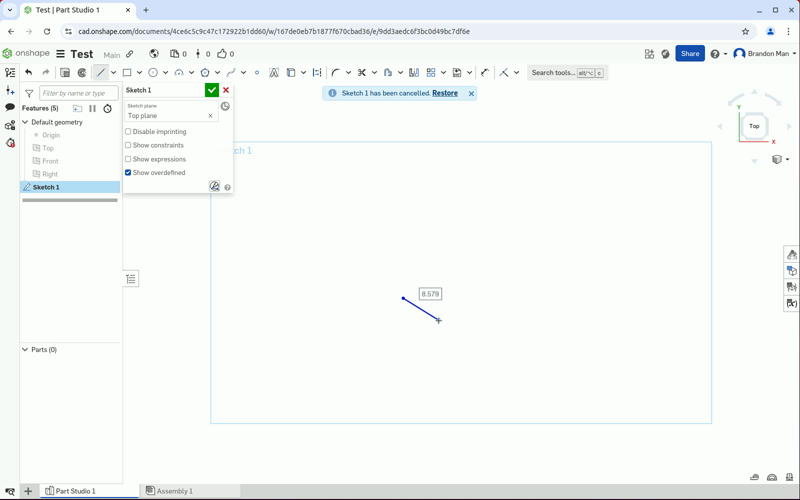
mouse_move(468, 320)
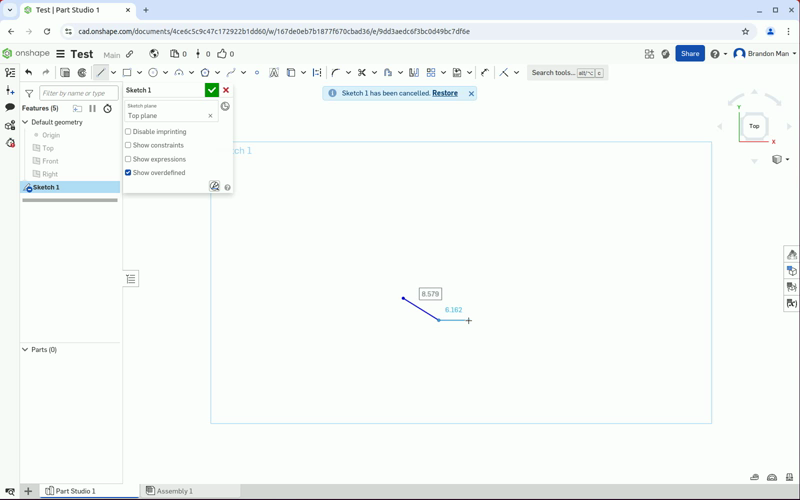
mouse_move(472, 298)
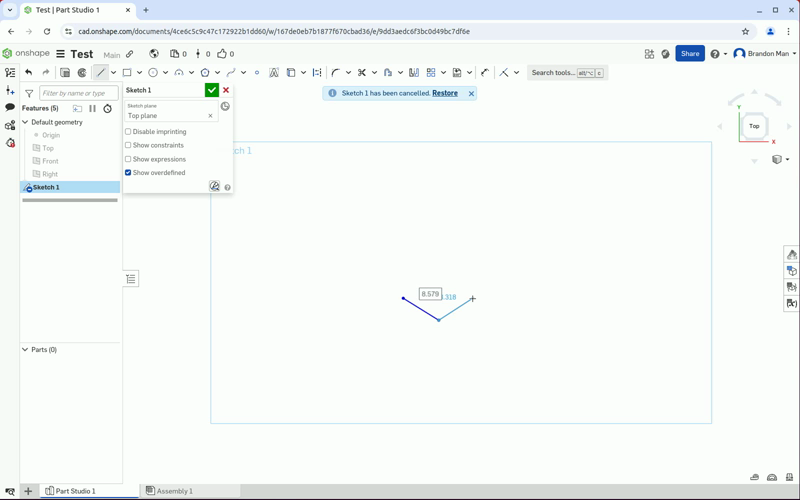
click(472, 298)
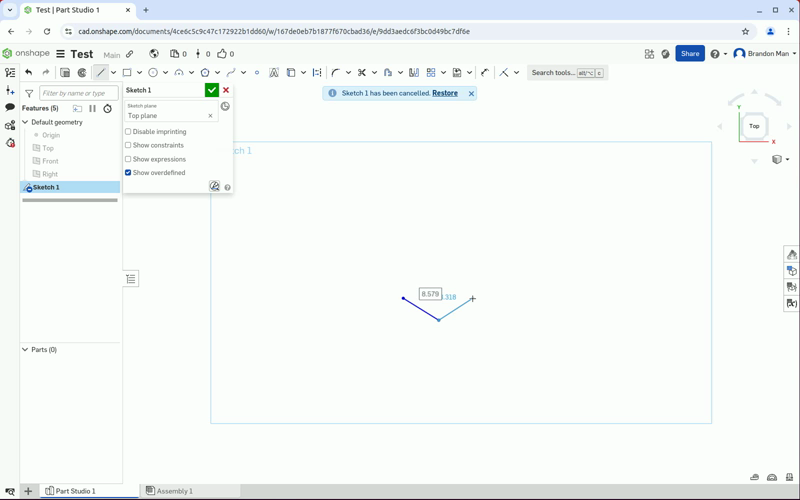
key_up(shift)
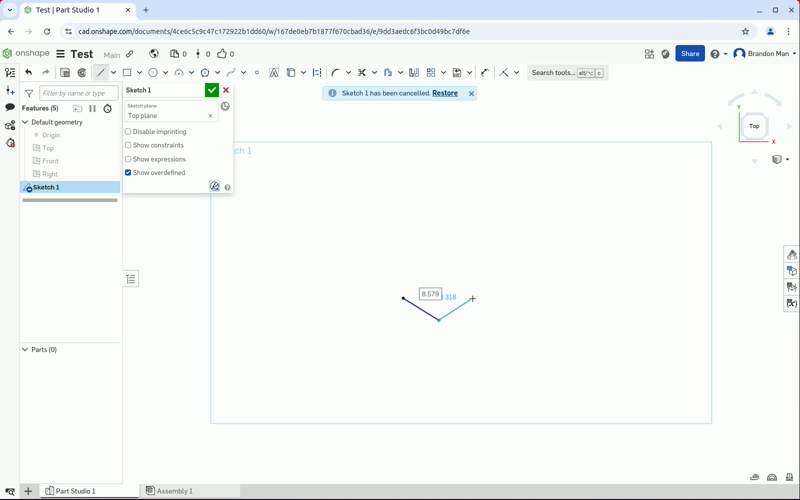
key_down(shift)
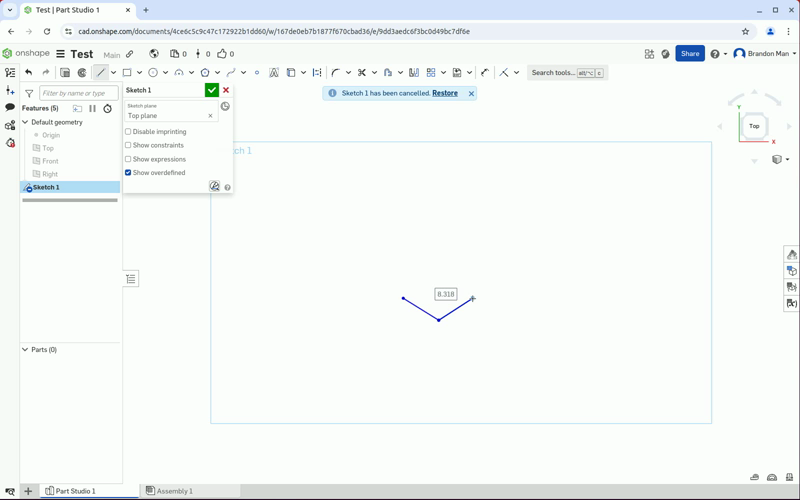
mouse_move(502, 298)
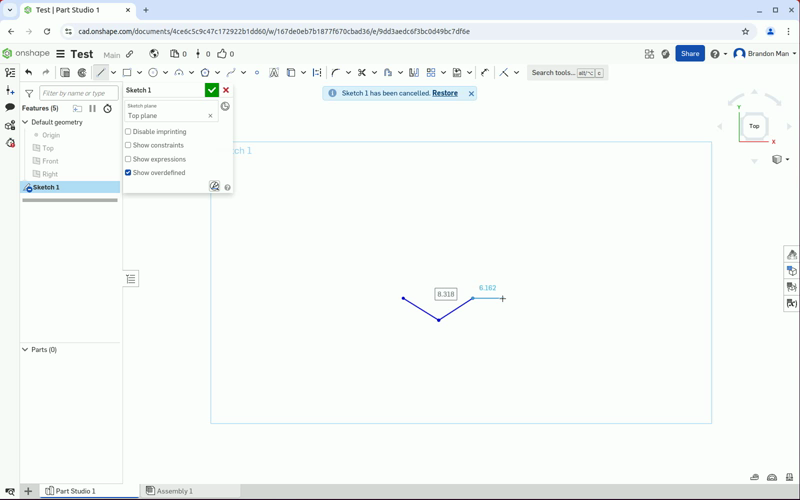
mouse_move(472, 257)
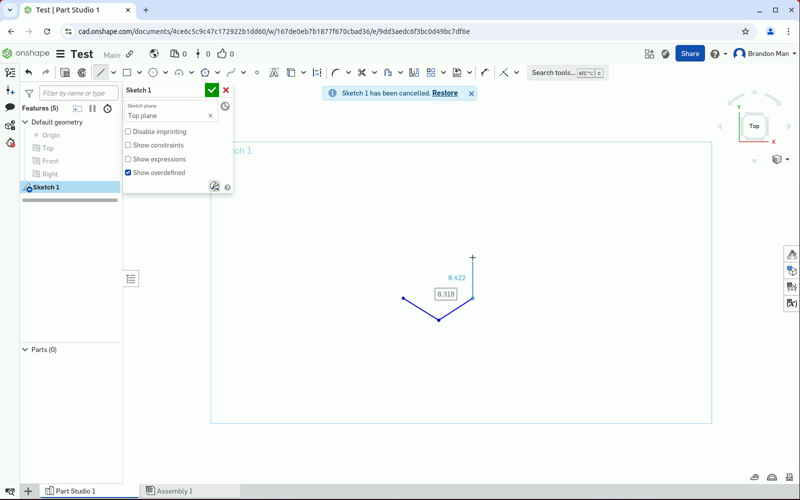
click(472, 257)
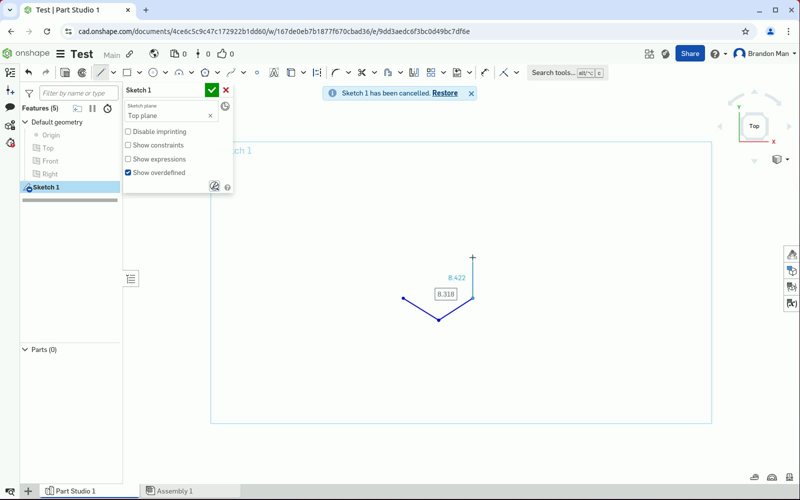
key_up(shift)
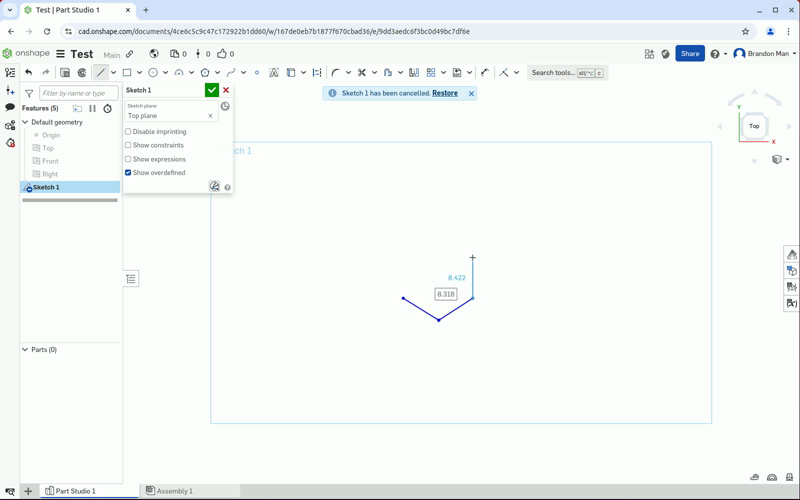
key_down(shift)
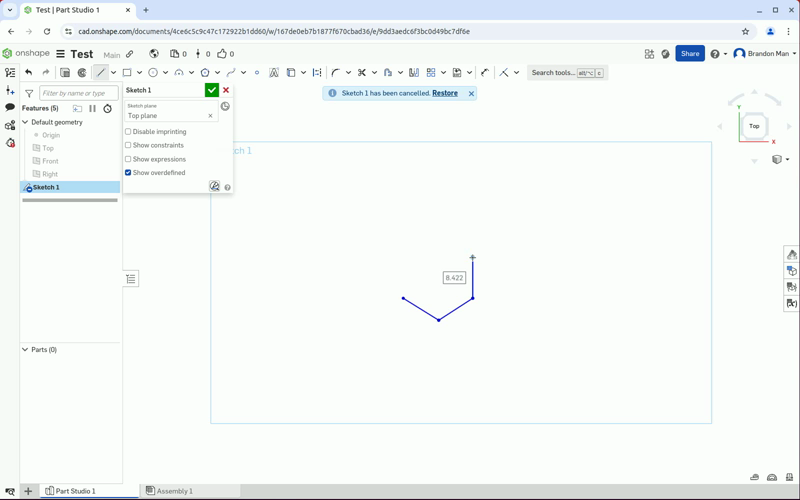
mouse_move(502, 257)
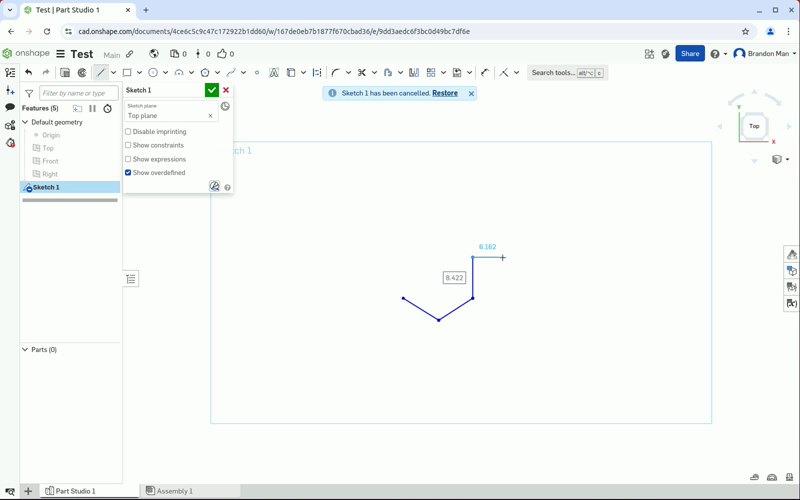
mouse_move(438, 235)
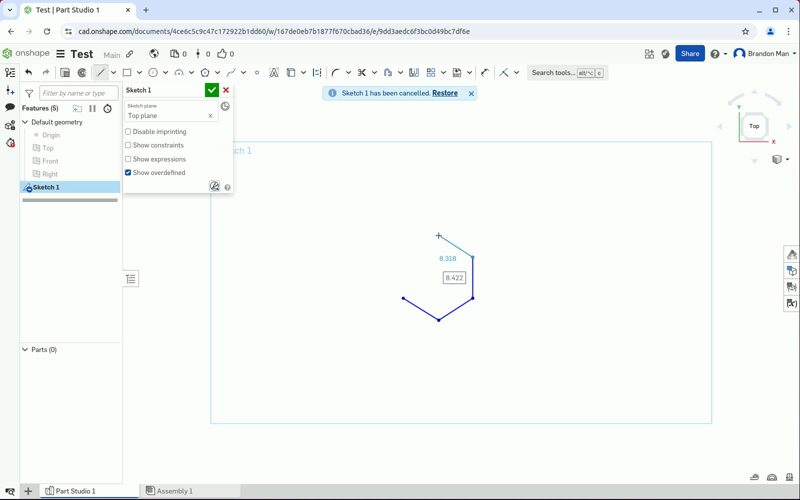
click(438, 235)
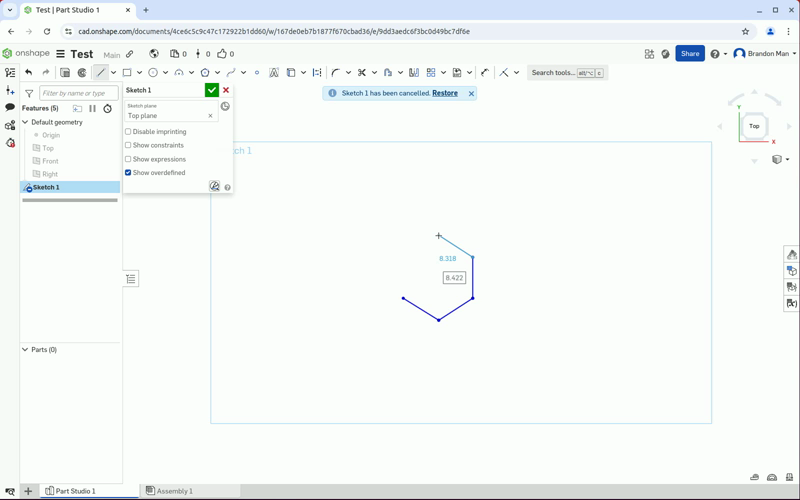
key_up(shift)
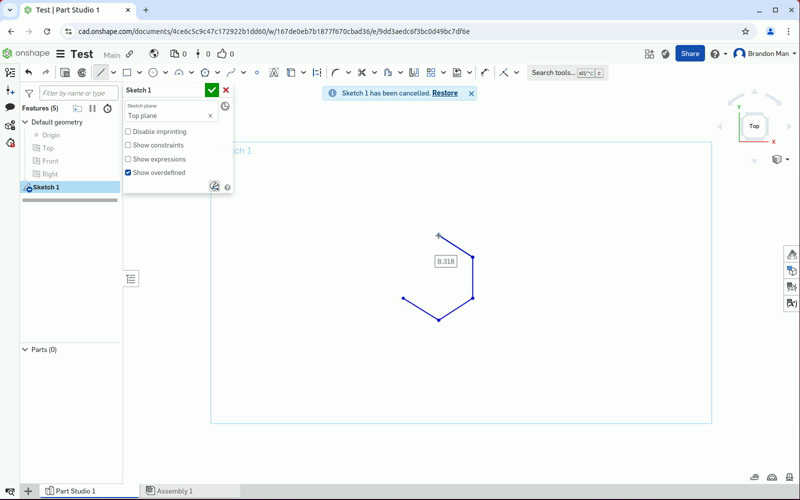
key_down(shift)
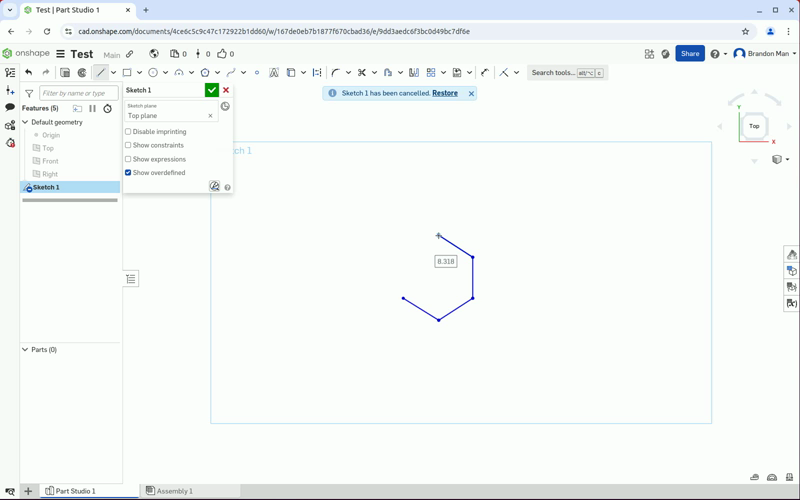
mouse_move(468, 235)
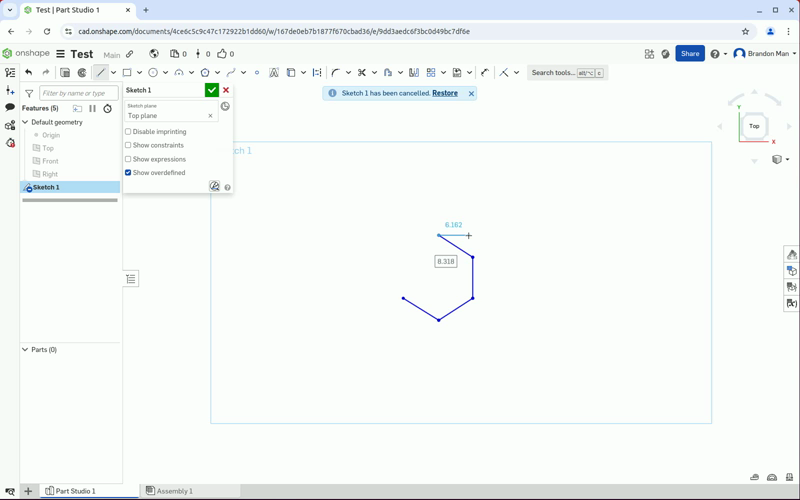
mouse_move(403, 257)
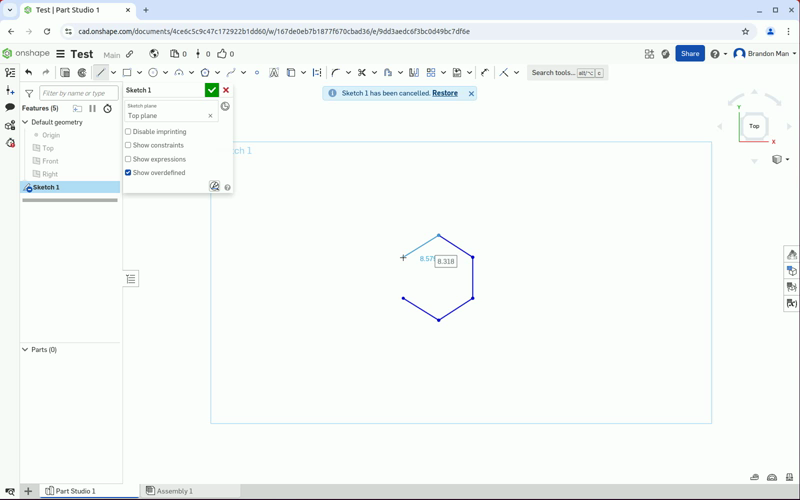
click(403, 257)
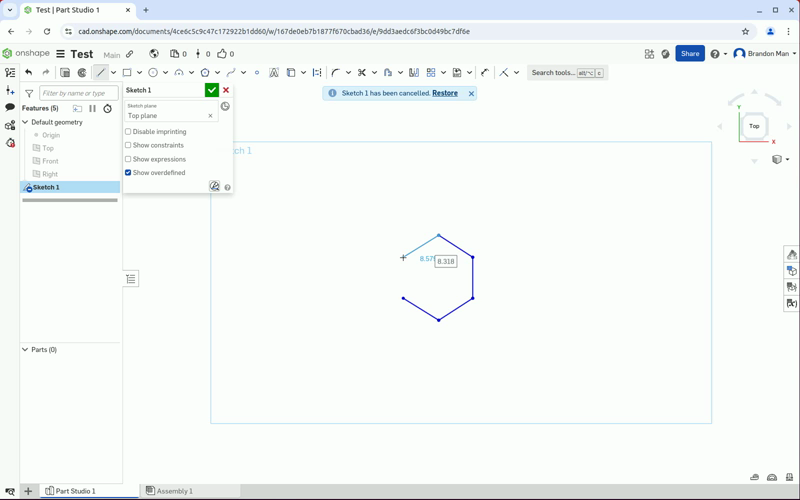
key_up(shift)
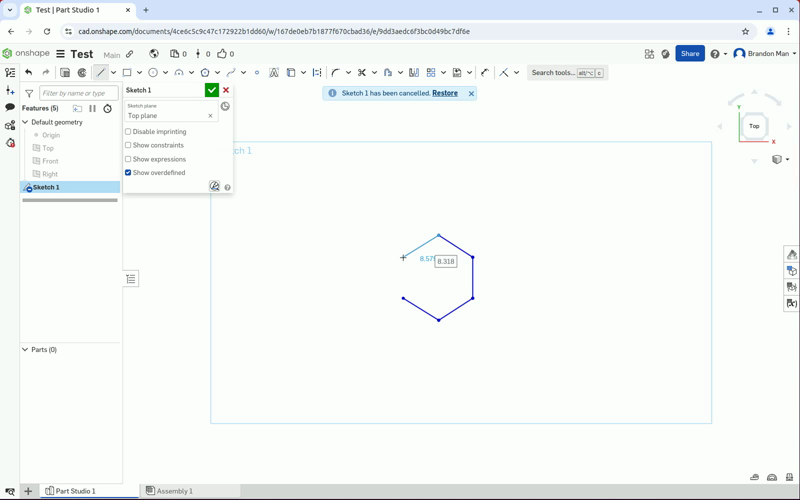
mouse_move(433, 257)
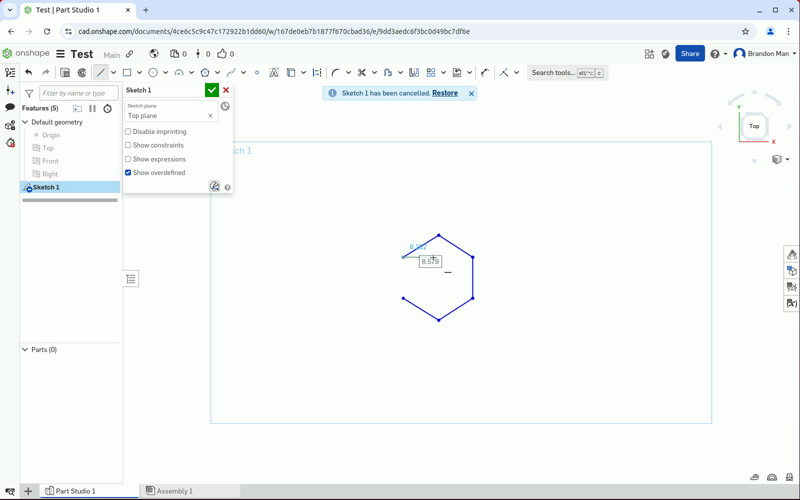
key_down(shift)
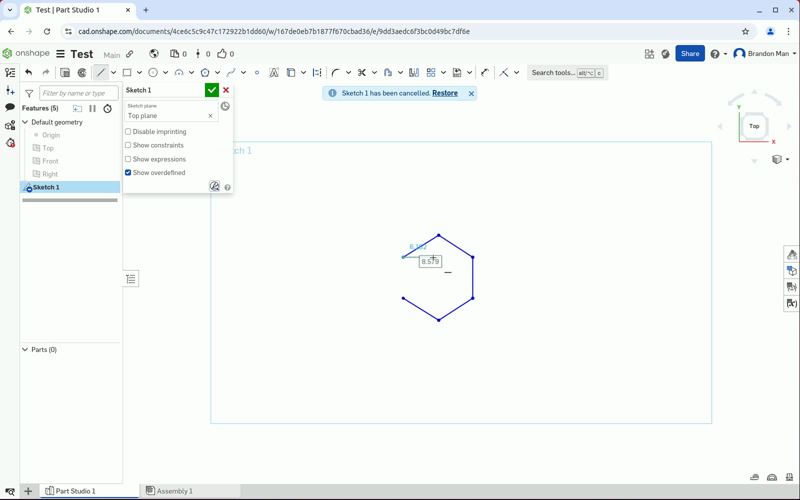
mouse_move(403, 298)
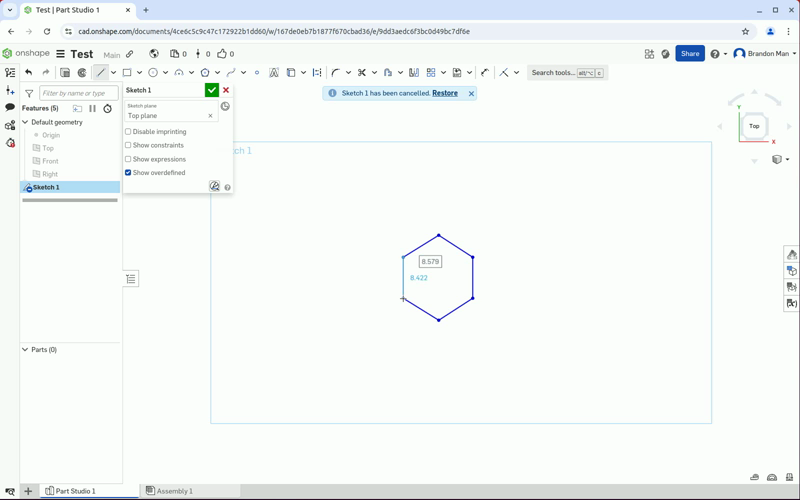
key_up(shift)
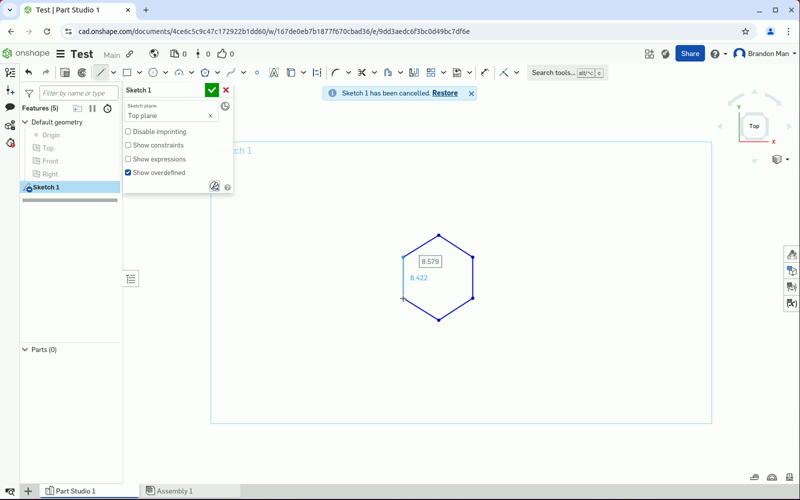
click(403, 298)
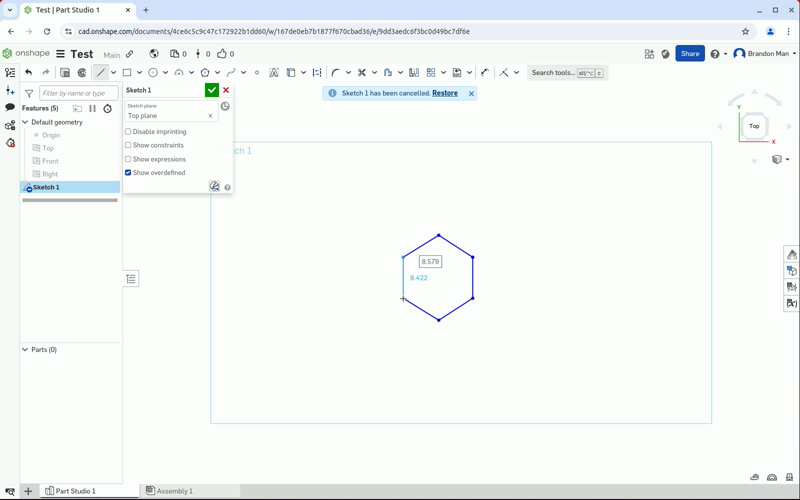
key(esc)
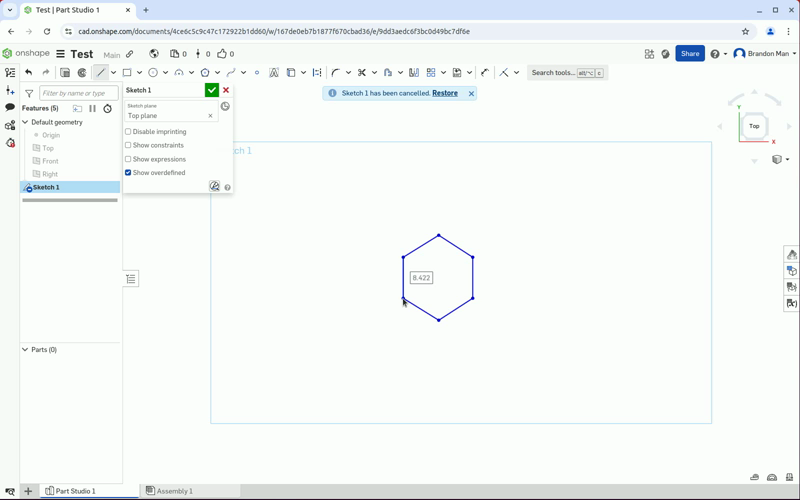
mouse_move(446, 309)
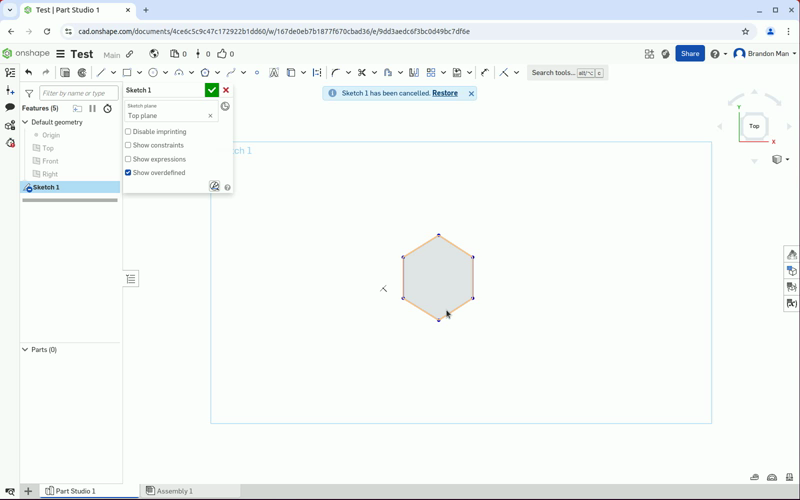
click(446, 309)
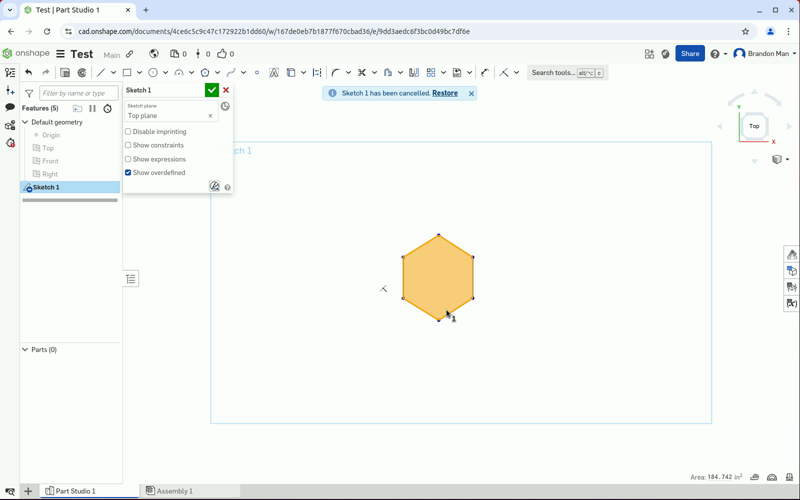
mouse_move(73, 352)
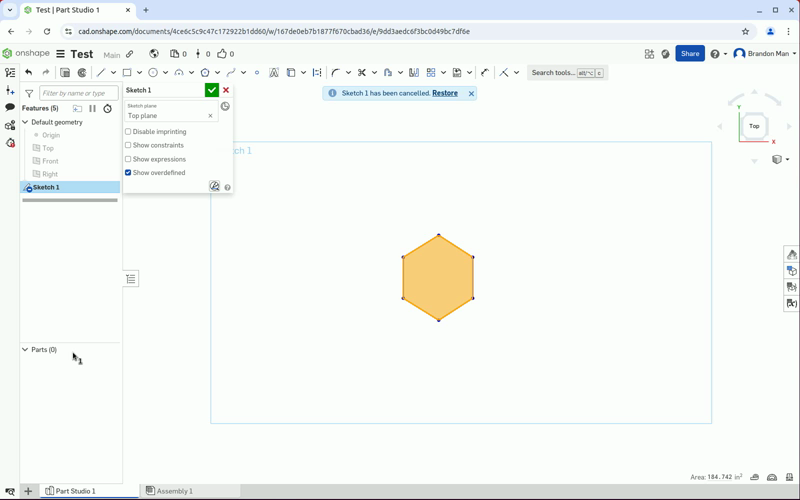
key(shift+y)
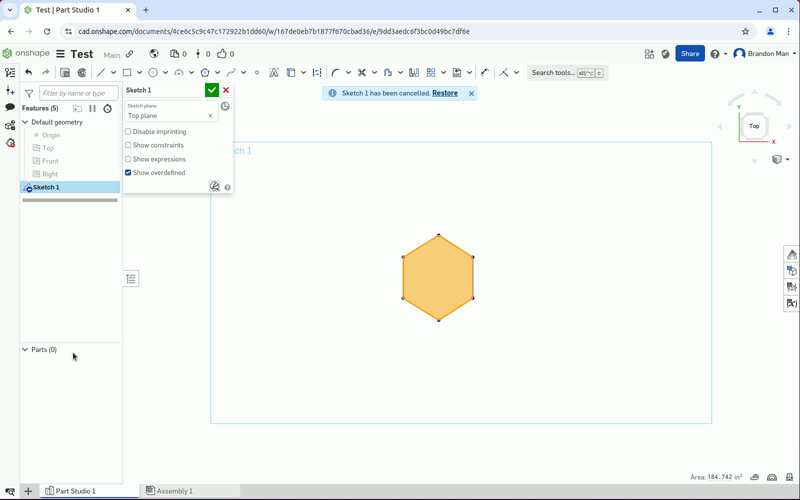
key(shift+e)
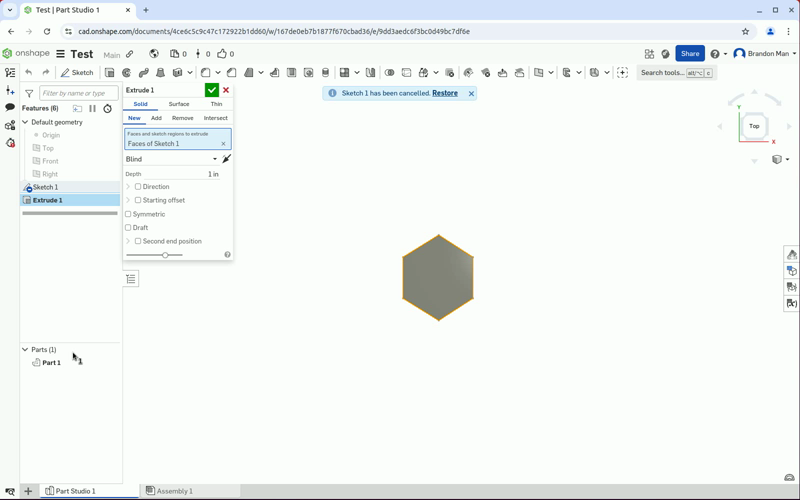
mouse_move(143, 106)
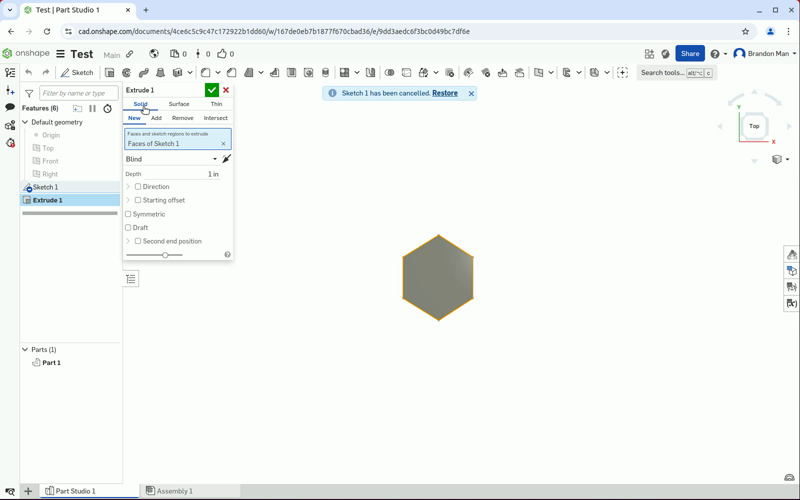
click(143, 106)
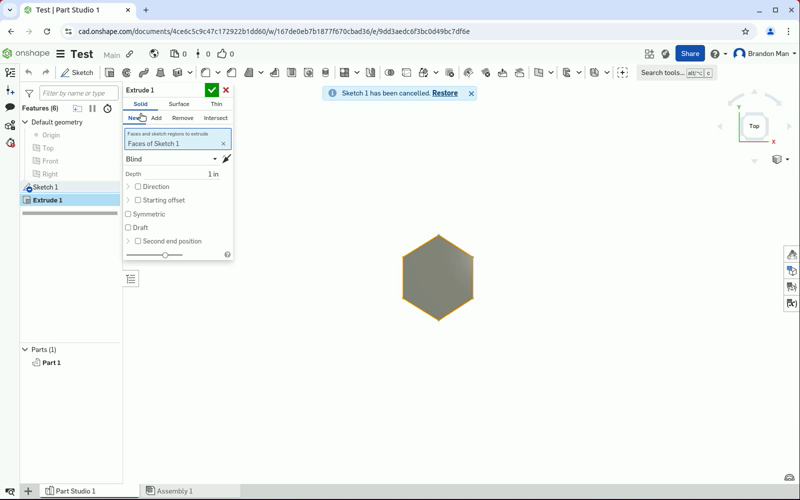
mouse_move(137, 120)
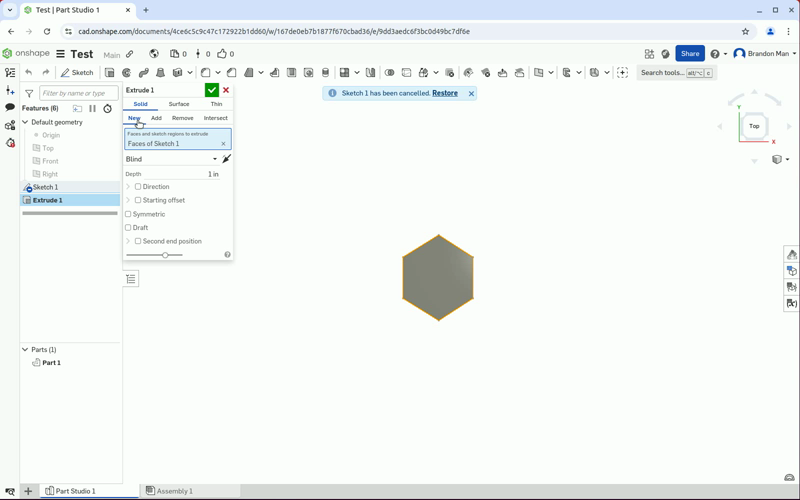
click(137, 120)
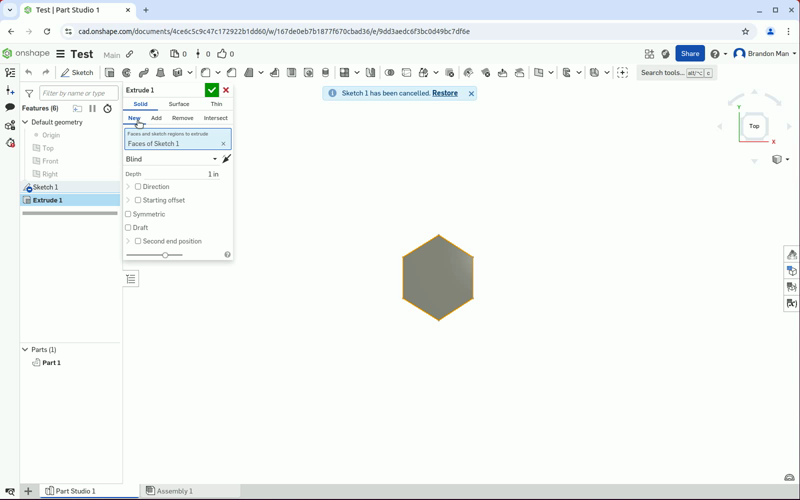
key(tab, 4)
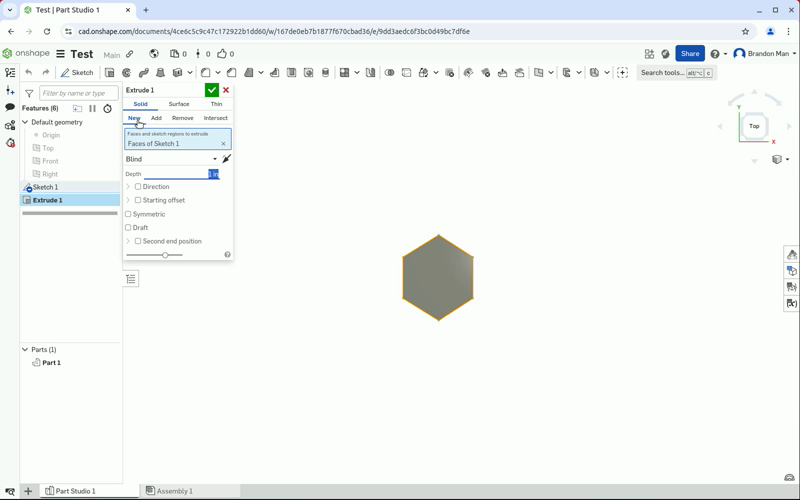
text(2.166)
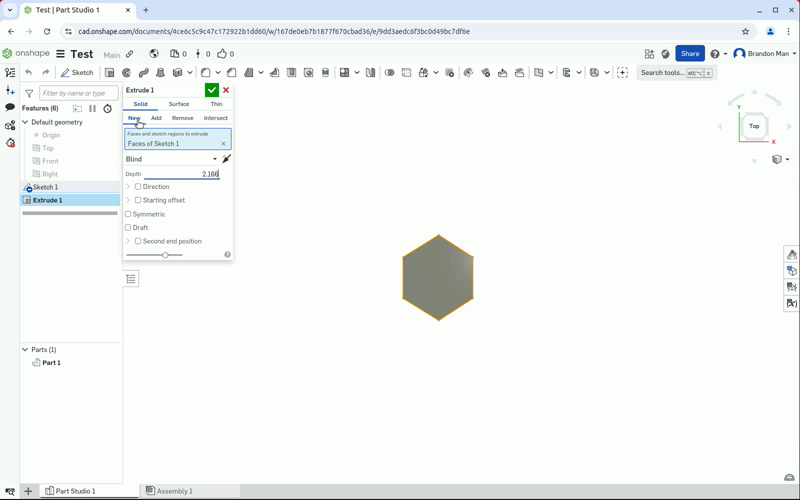
key(enter)
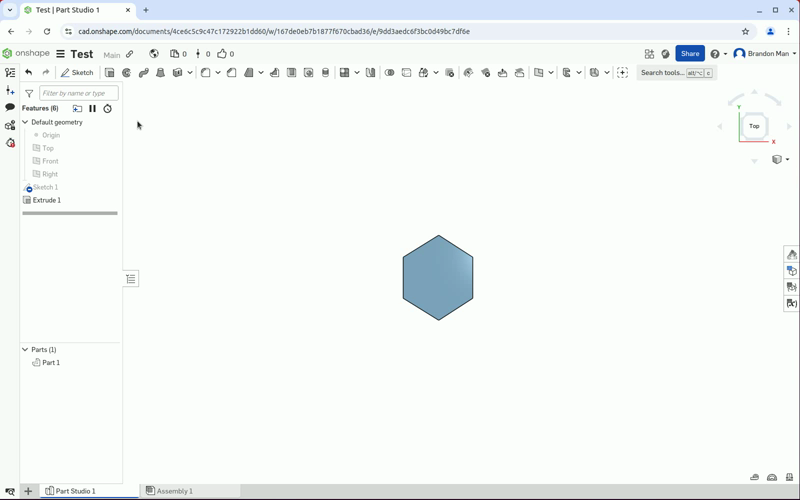
key(shift+h)
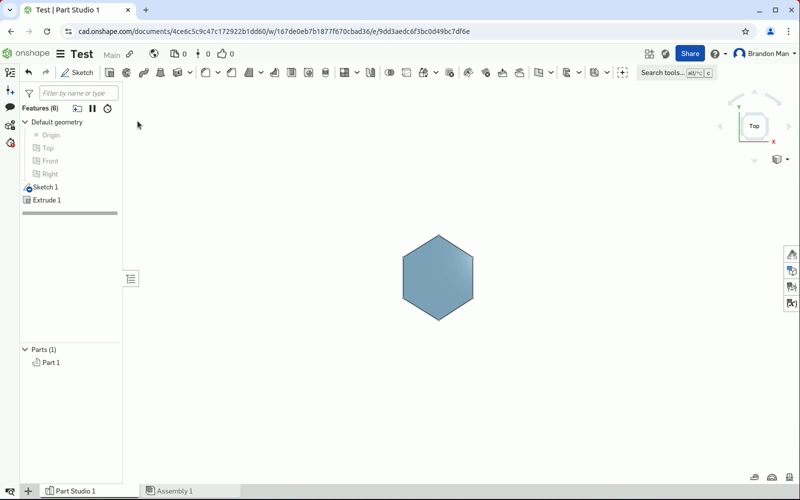
key(shift+h)
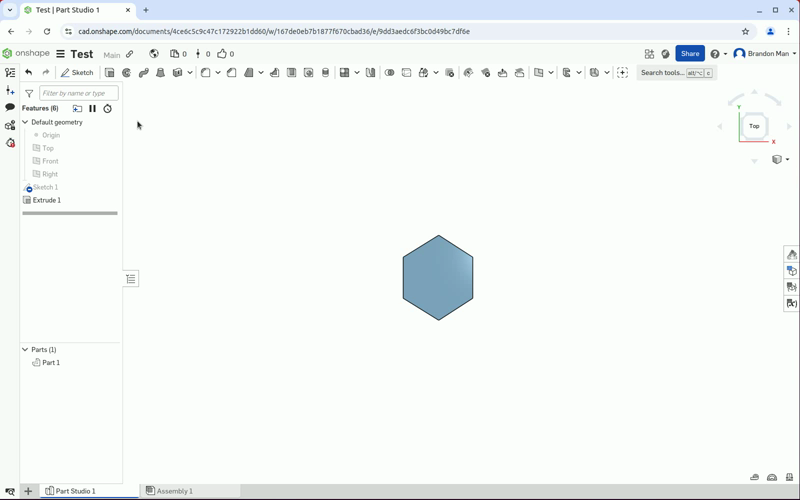
mouse_move(73, 189)
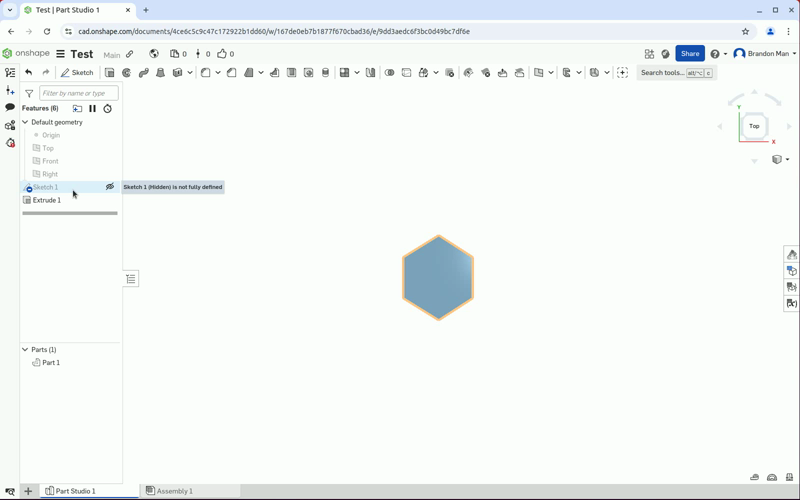
click(73, 189)
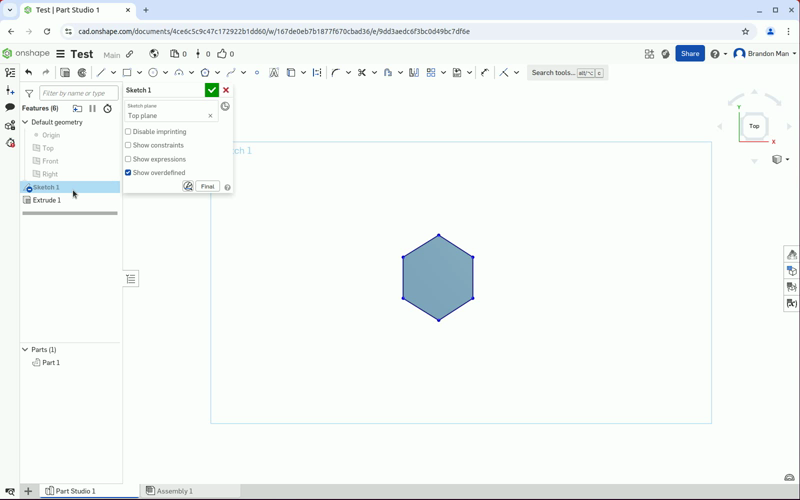
mouse_move(229, 92)
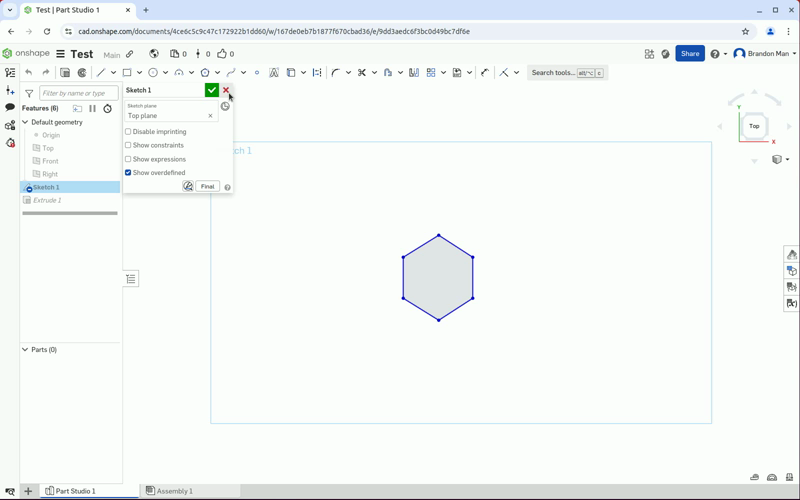
click(229, 92)
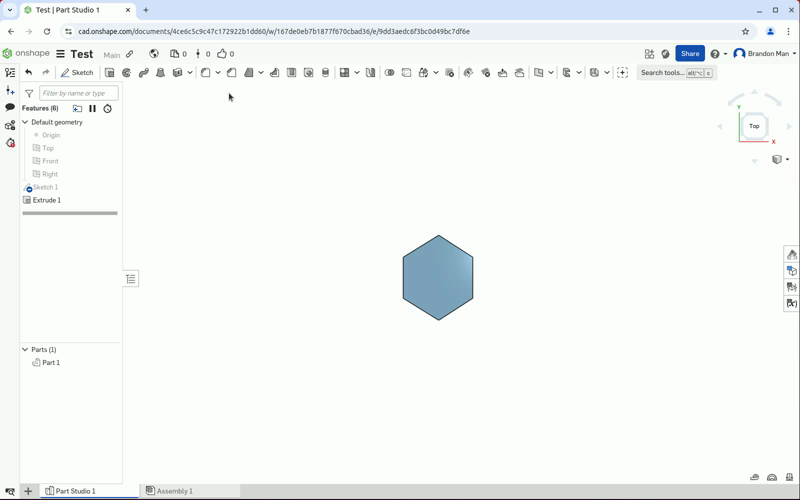
mouse_move(541, 75)
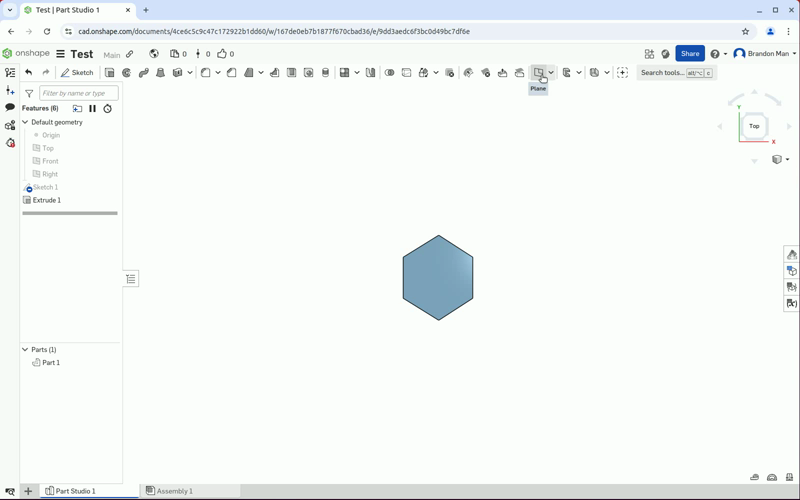
click(541, 75)
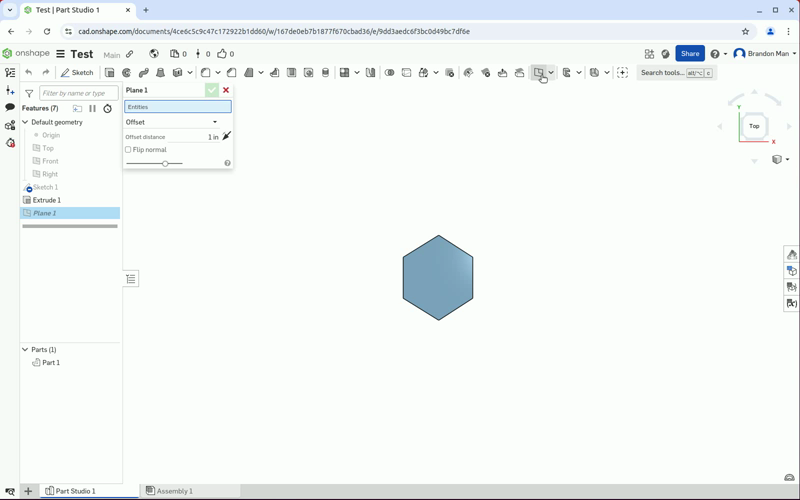
mouse_move(73, 150)
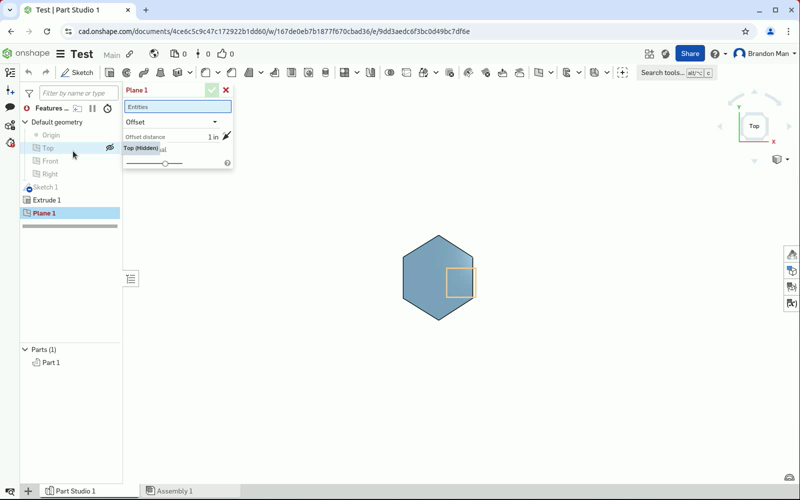
click(73, 150)
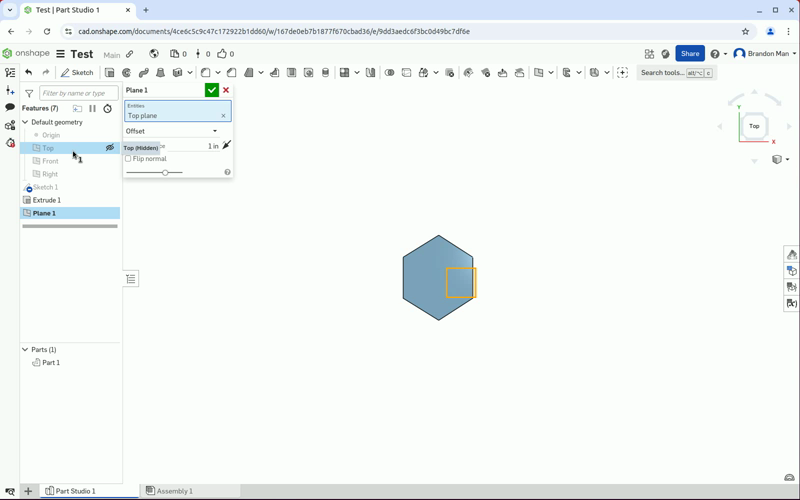
key(tab, 2)
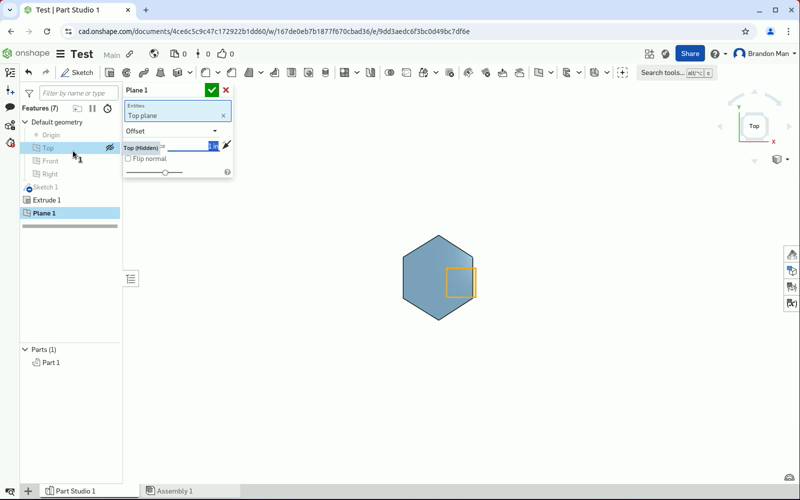
text(2.157)
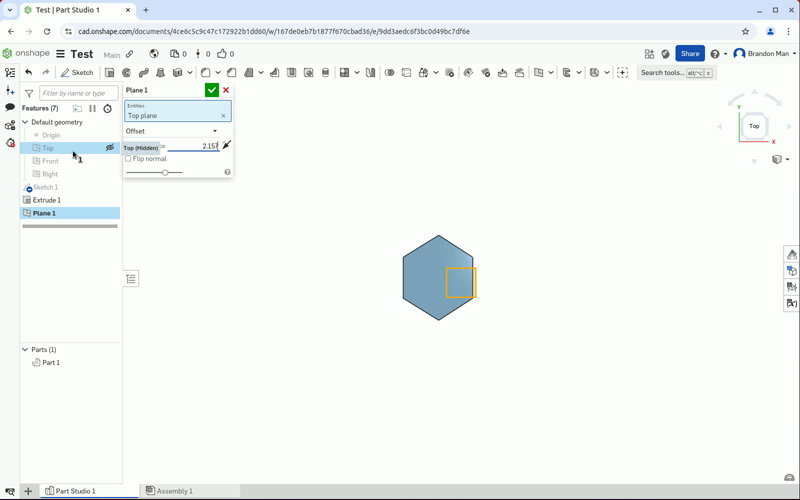
key(enter, 2)
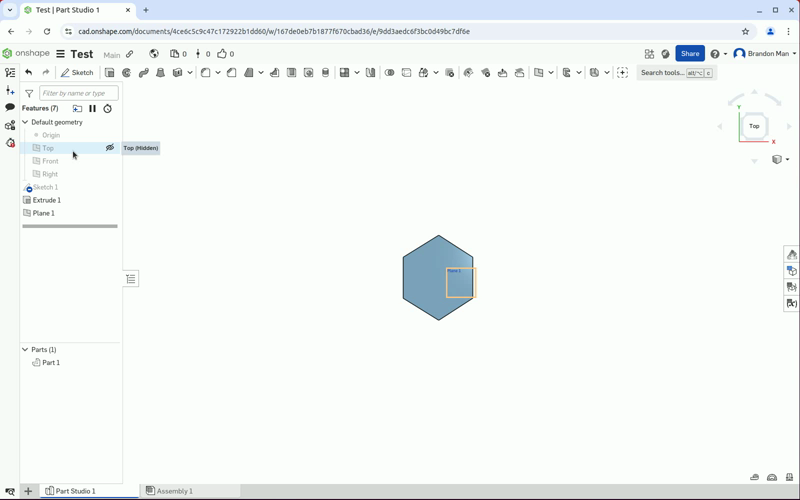
key(shift+s)
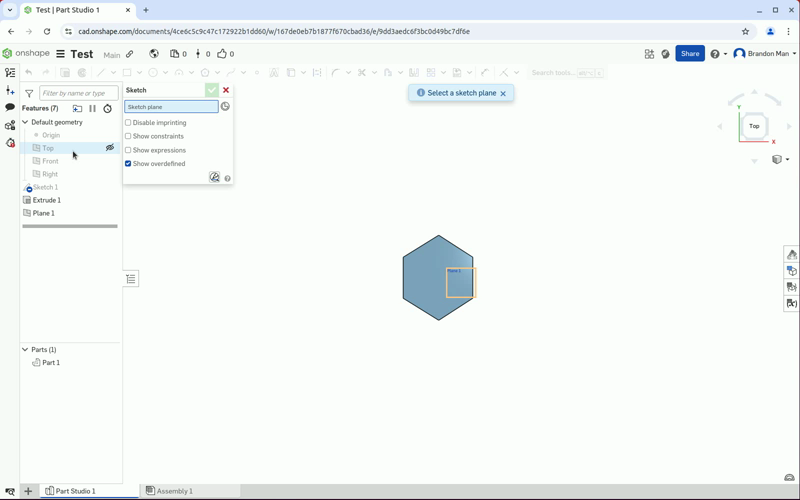
mouse_move(73, 215)
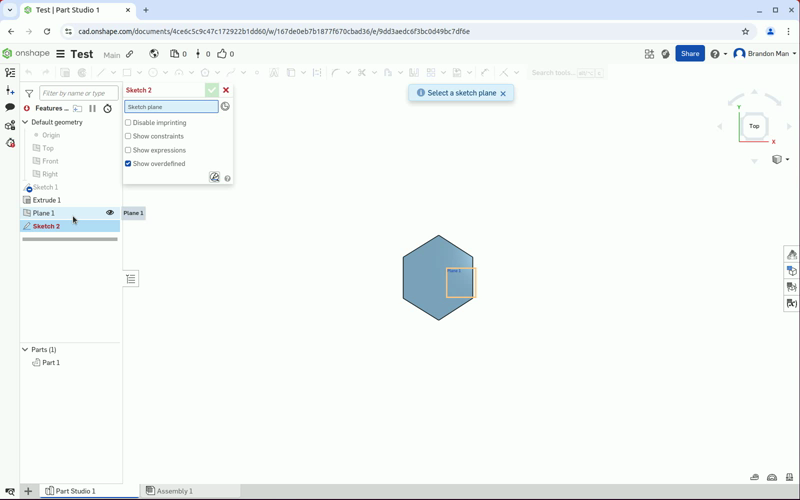
click(73, 215)
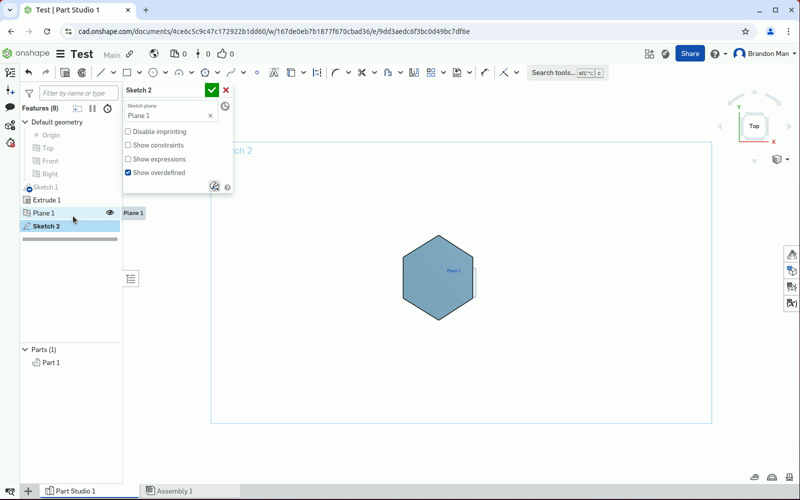
mouse_move(73, 352)
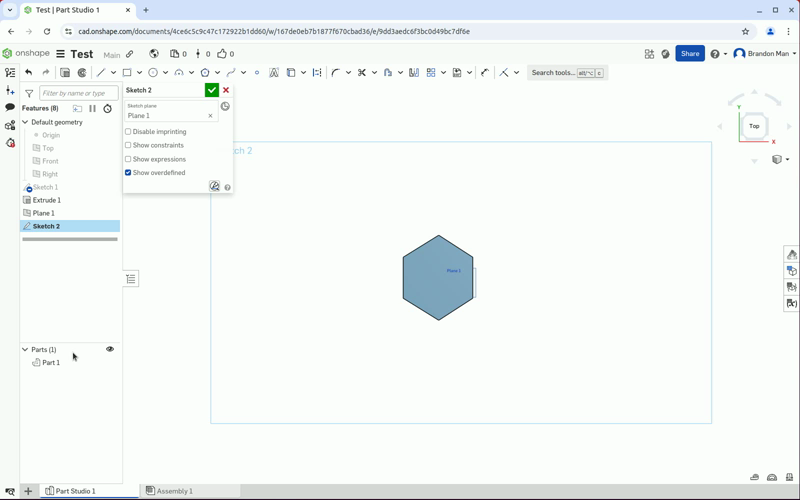
key(y)
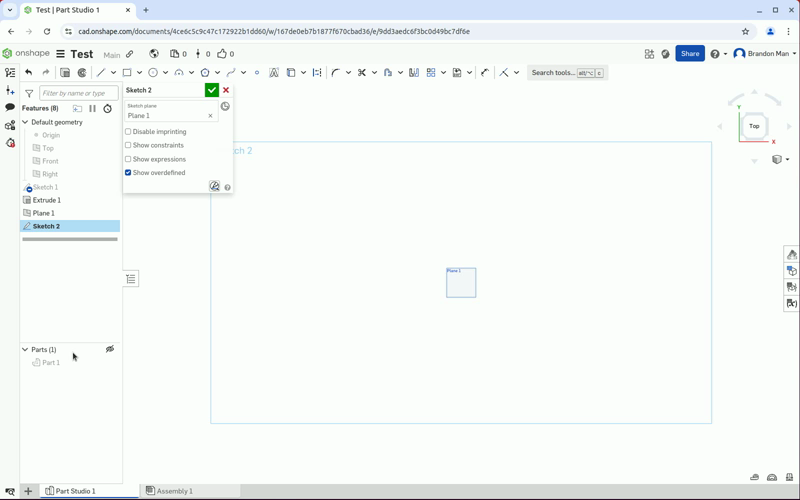
key(c)
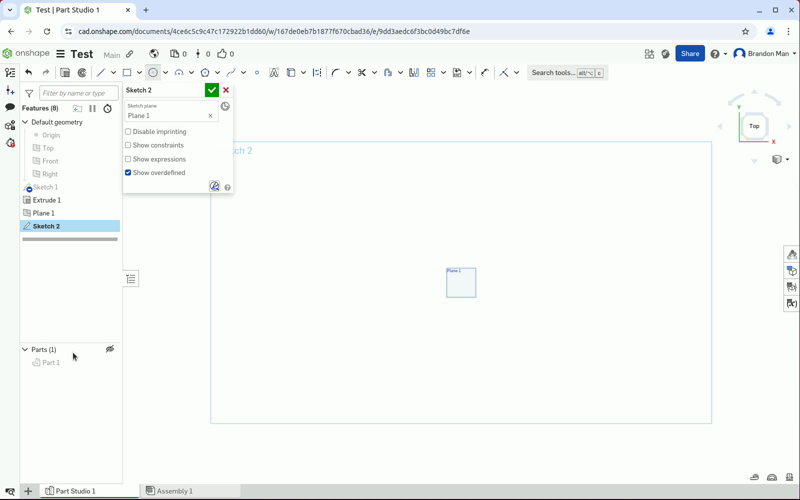
key_down(shift)
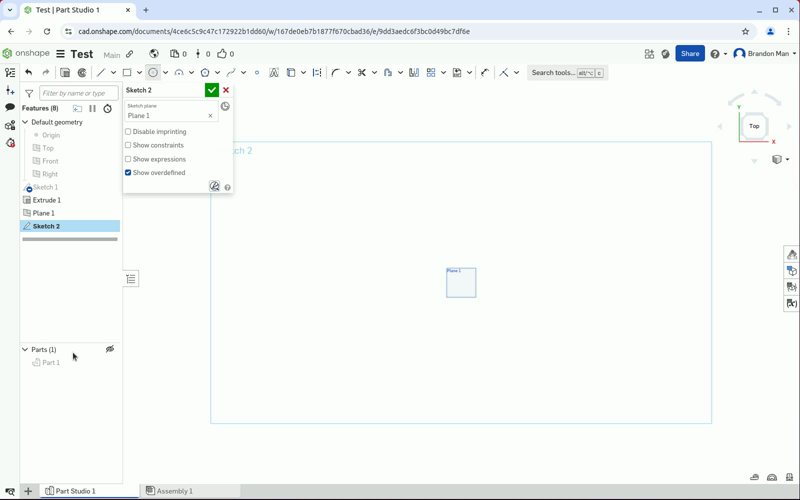
mouse_move(439, 278)
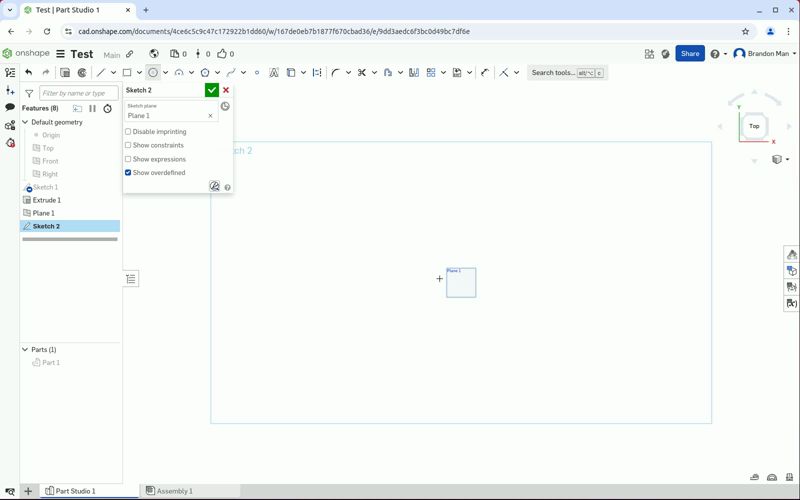
click(439, 278)
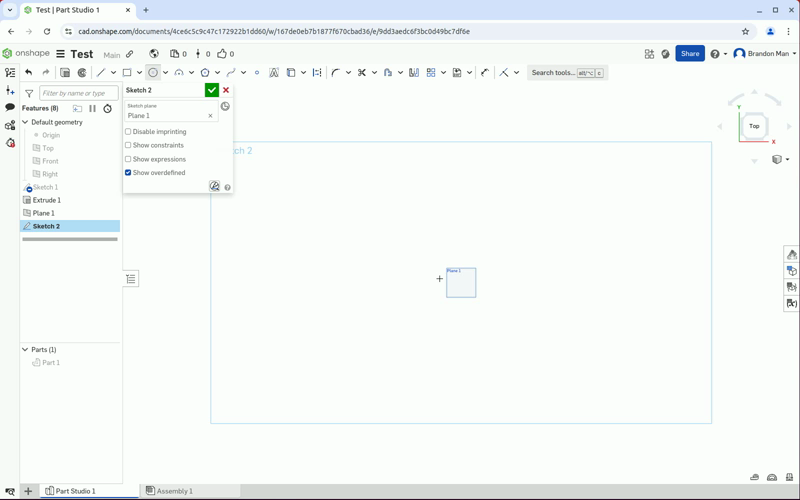
key_up(shift)
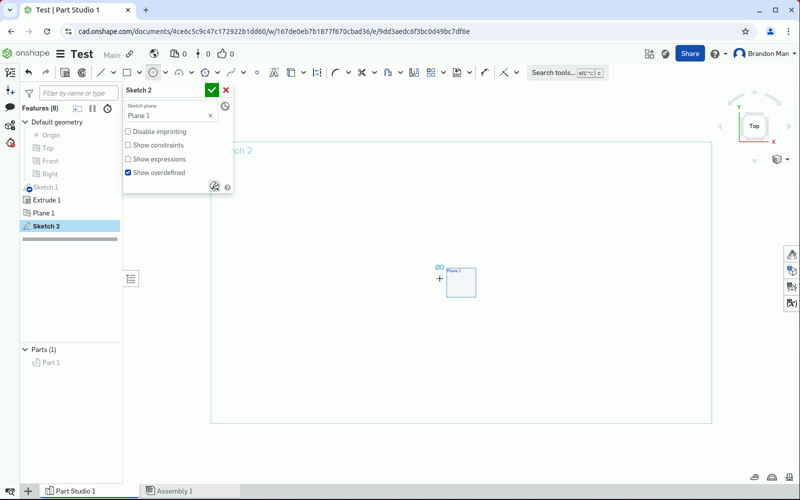
mouse_move(467, 278)
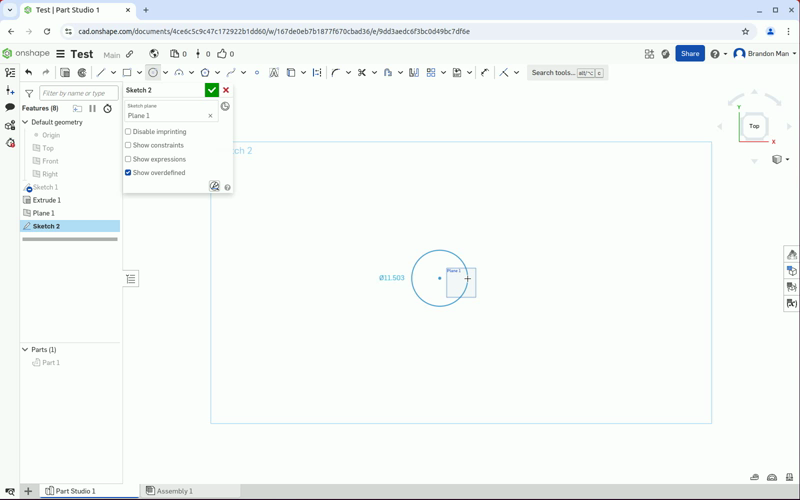
click(467, 278)
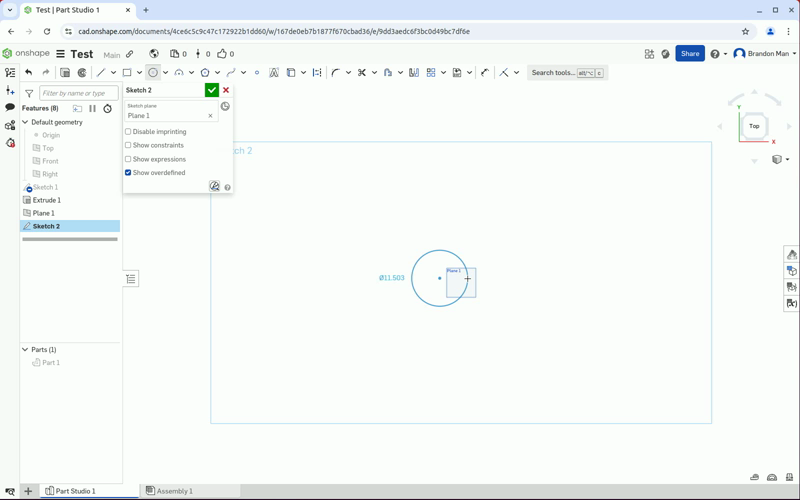
key(esc)
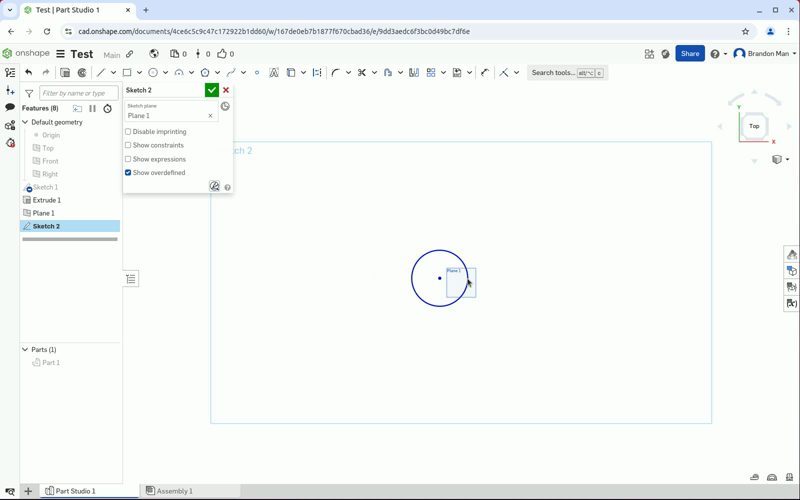
mouse_move(450, 284)
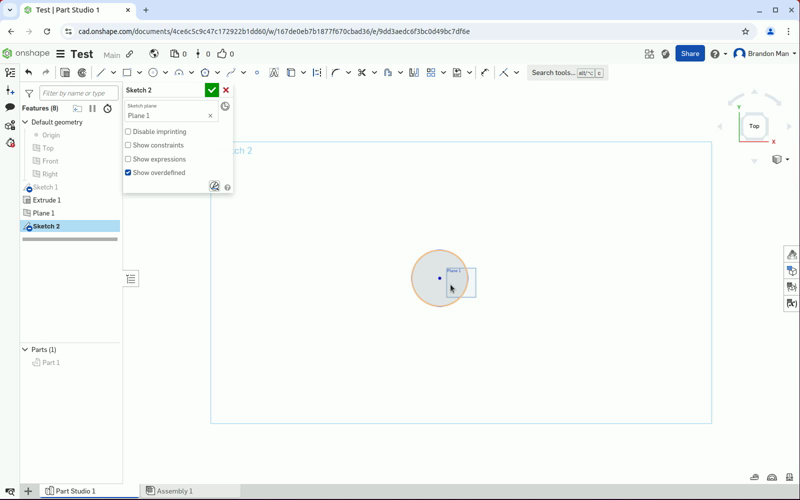
click(450, 284)
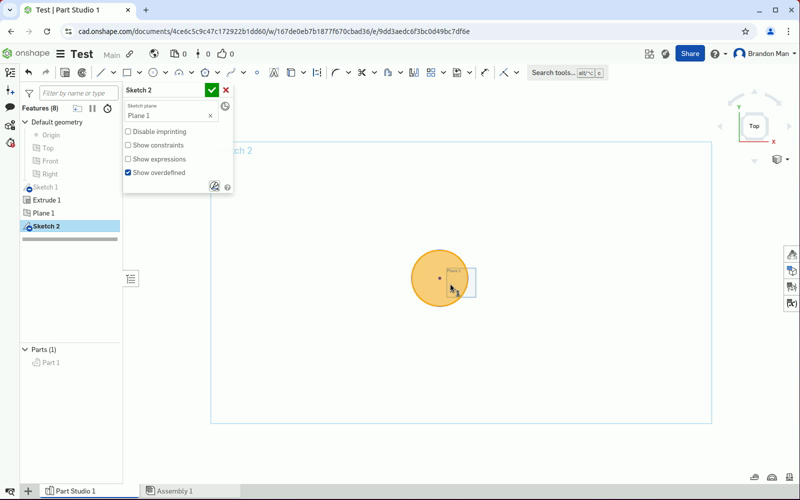
mouse_move(73, 352)
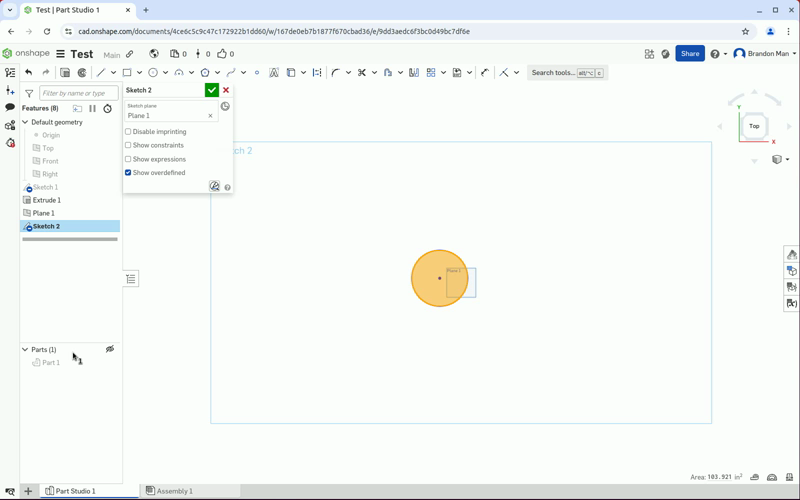
key(shift+y)
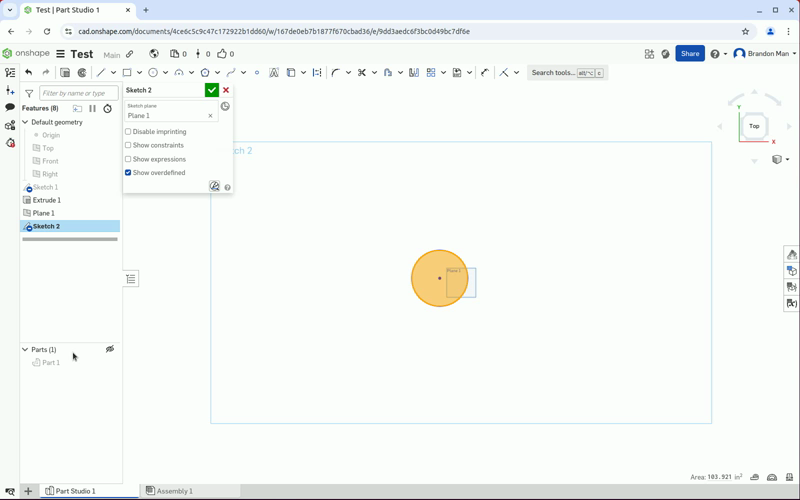
key(shift+e)
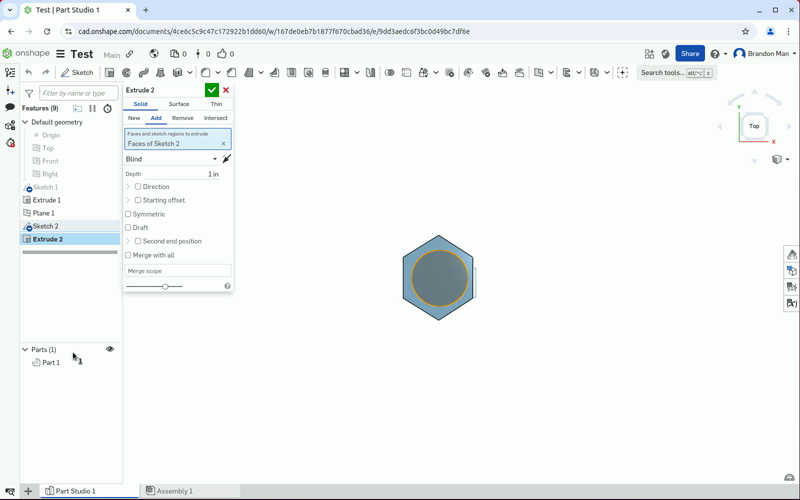
mouse_move(143, 106)
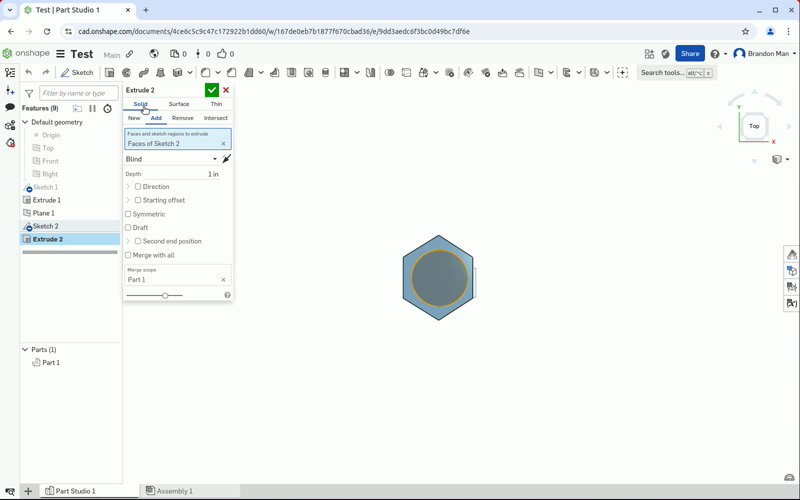
click(143, 106)
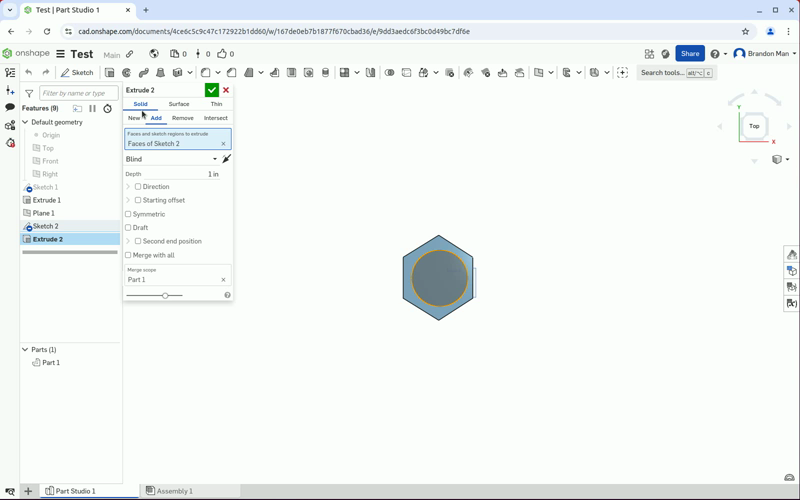
mouse_move(137, 120)
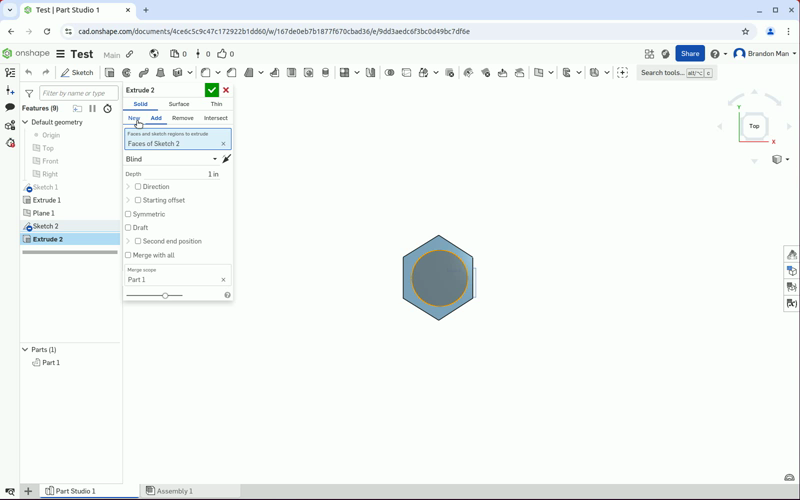
click(137, 120)
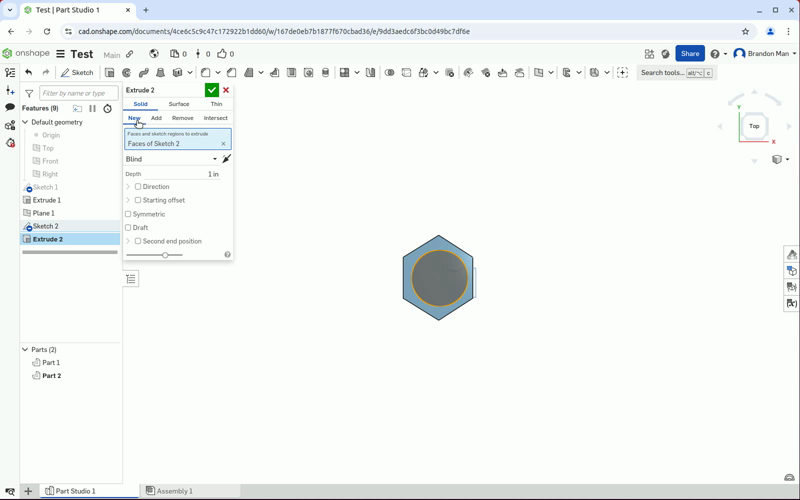
key(tab, 4)
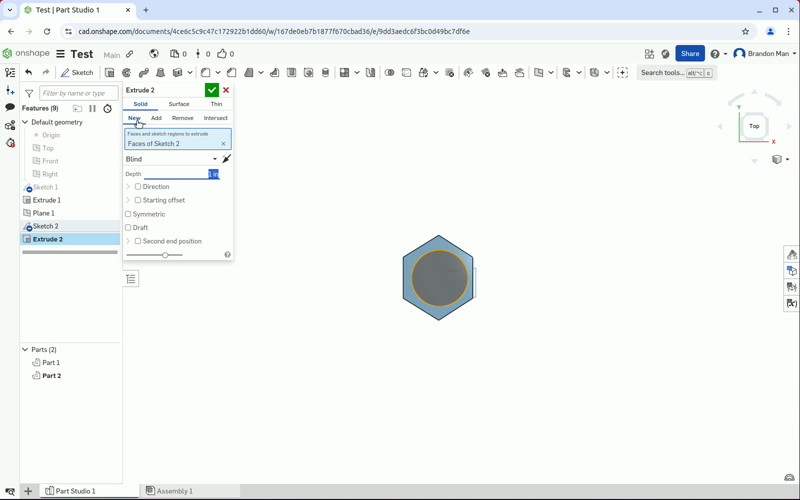
text(15.165)
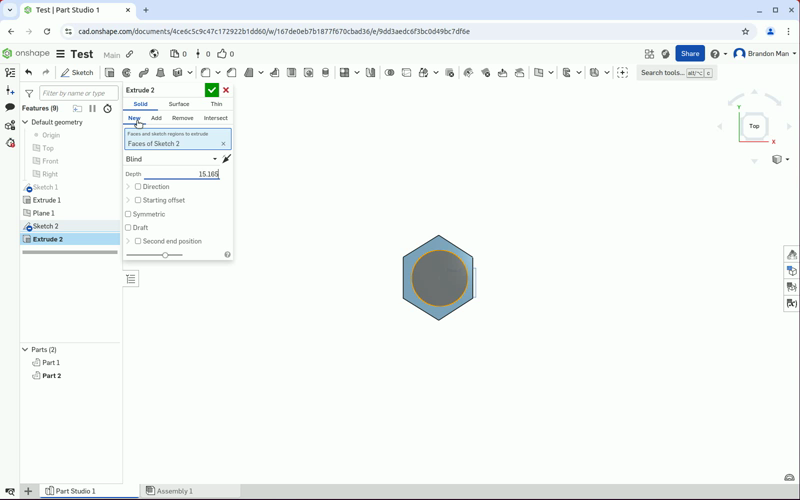
key(enter)
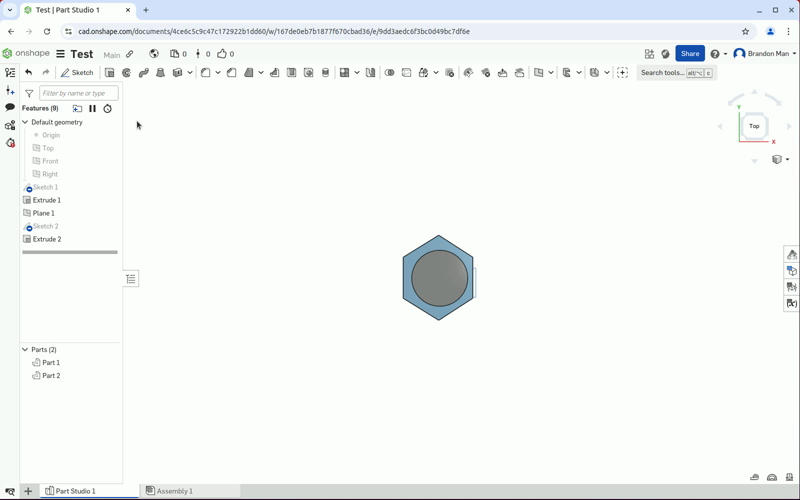
key(shift+h)
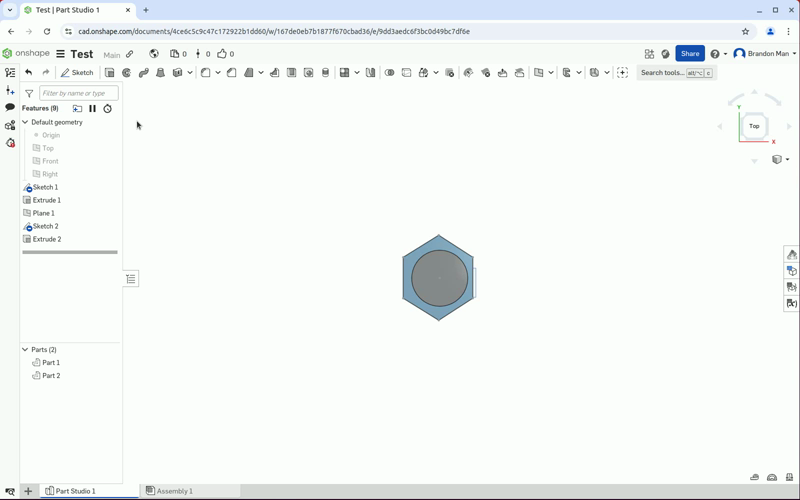
key(shift+h)
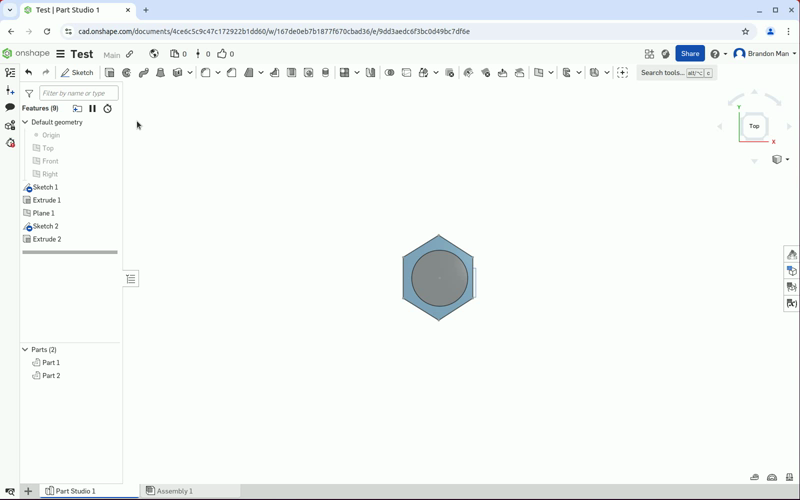
key(shift+7)
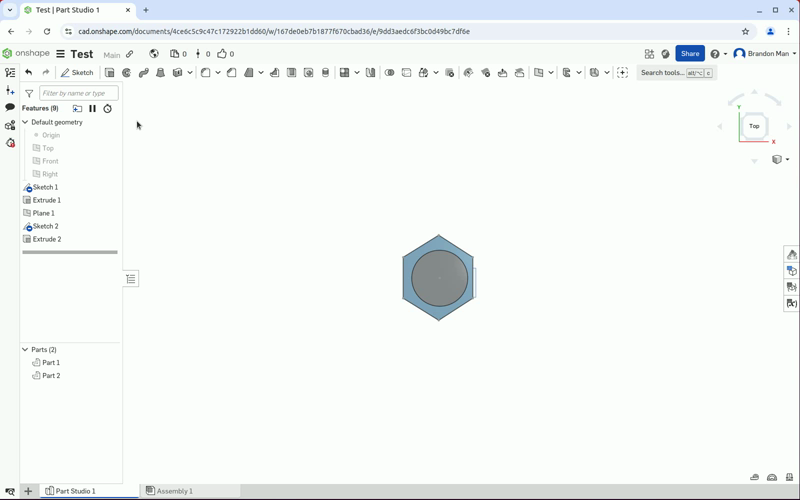
key(up, 3)
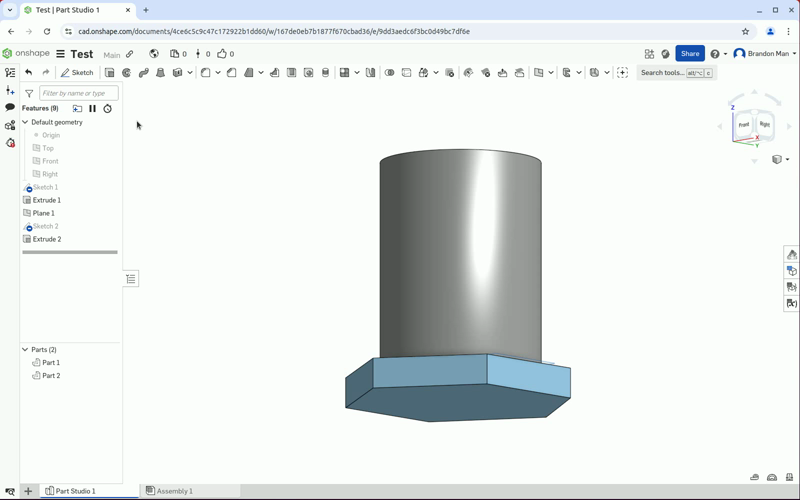
key(left, 3)
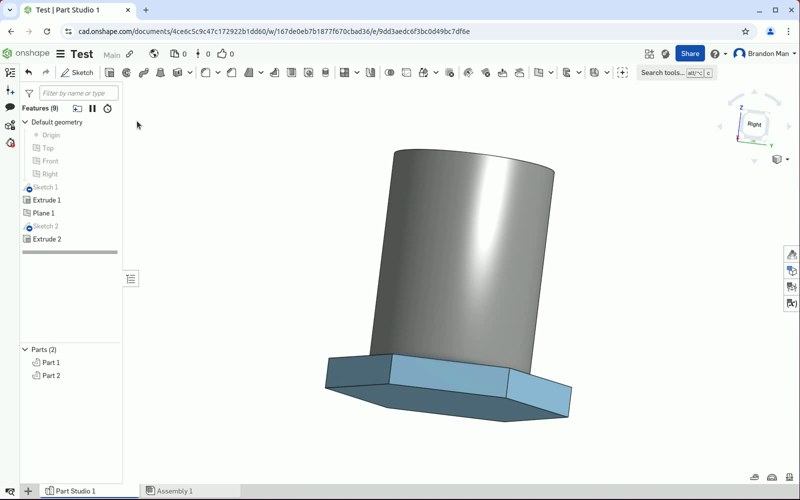
key(right, 3)
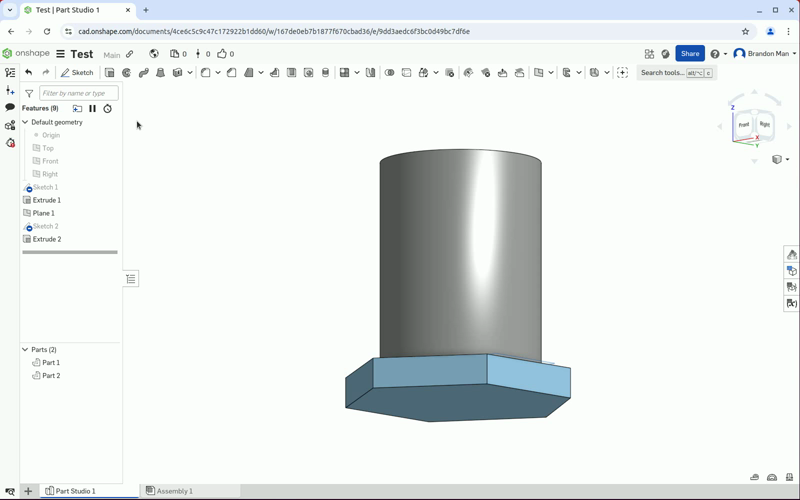
key(down, 3)
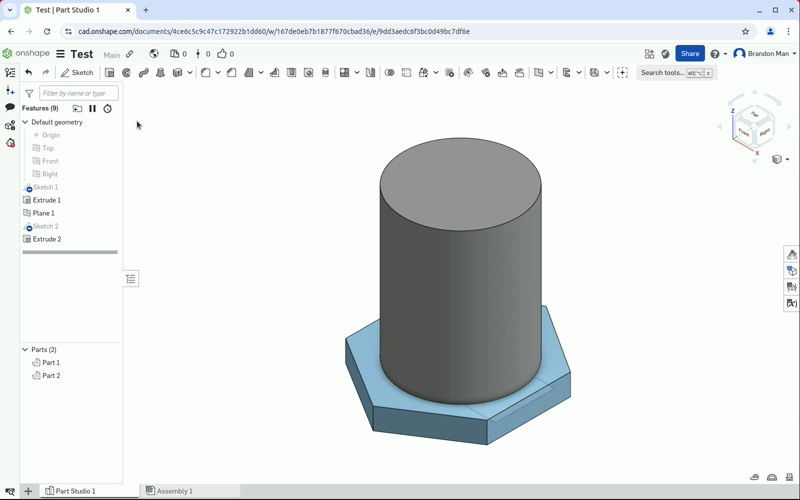
mouse_move(73, 189)
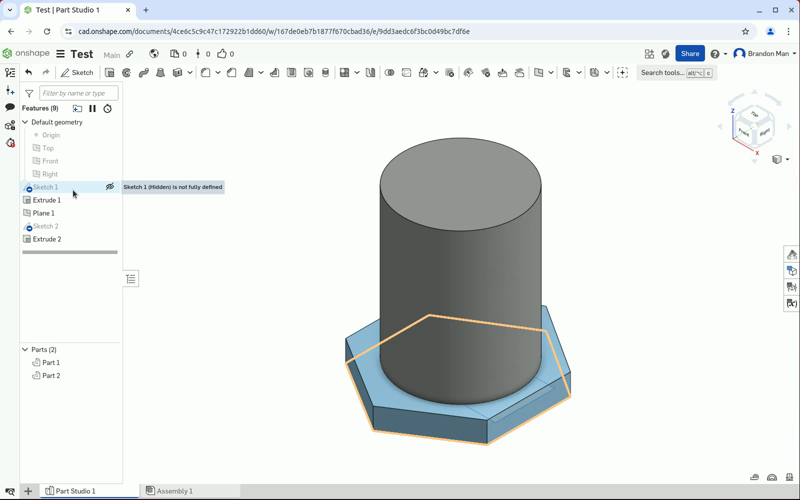
click(73, 189)